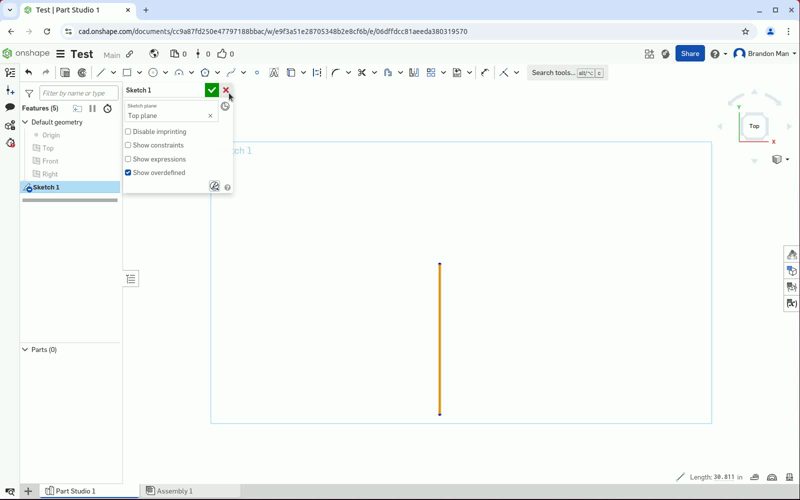
key(shift+h)
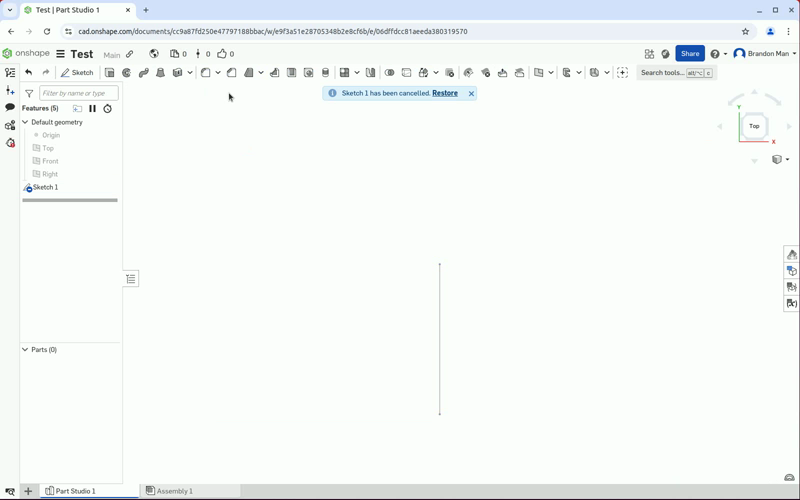
key(shift+s)
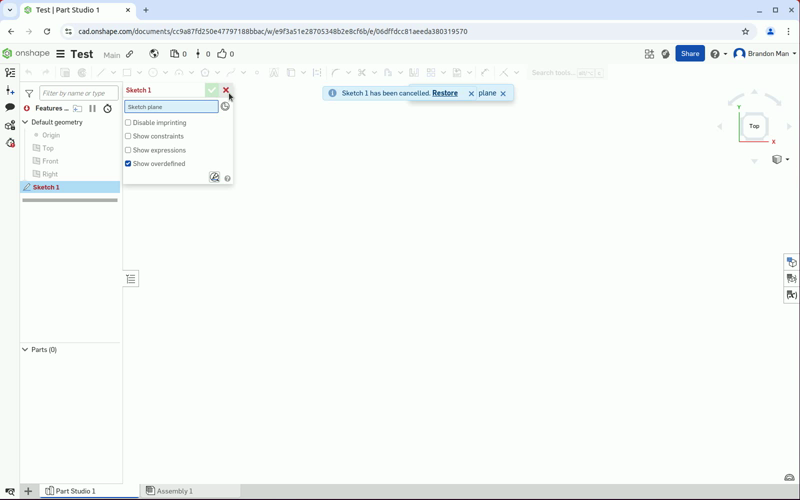
mouse_move(73, 150)
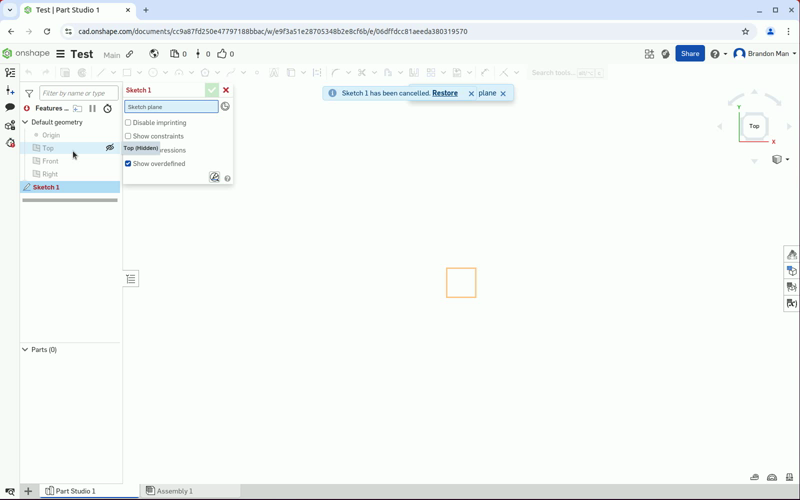
click(73, 150)
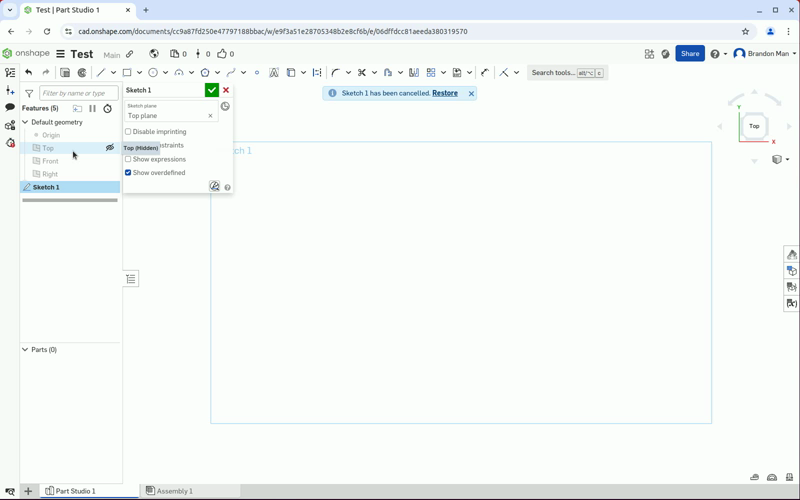
mouse_move(73, 352)
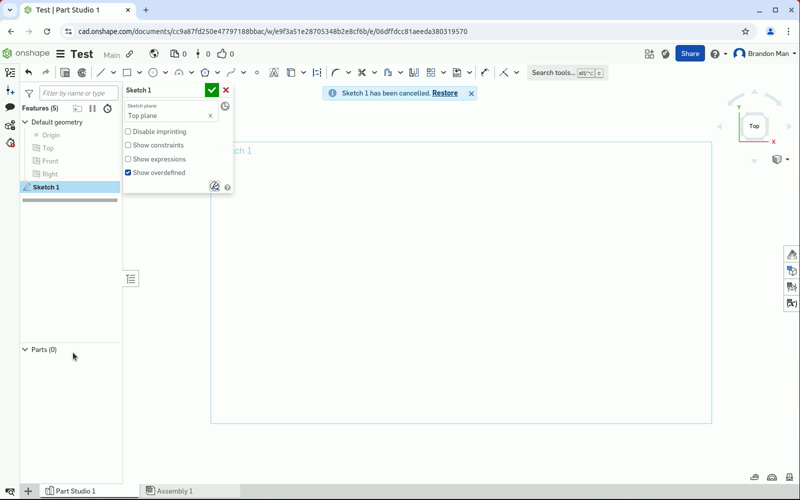
key(y)
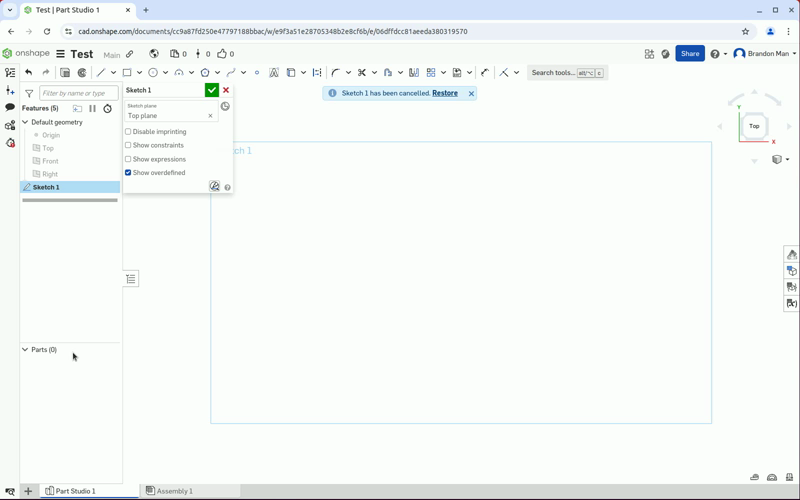
key(l)
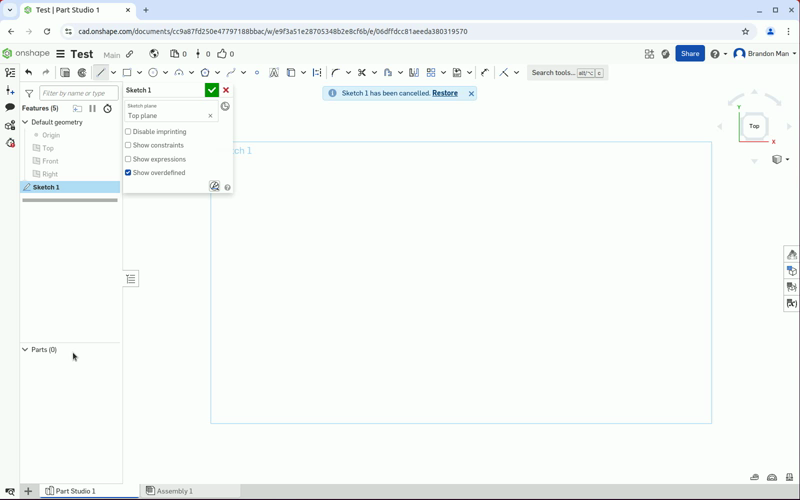
key_down(shift)
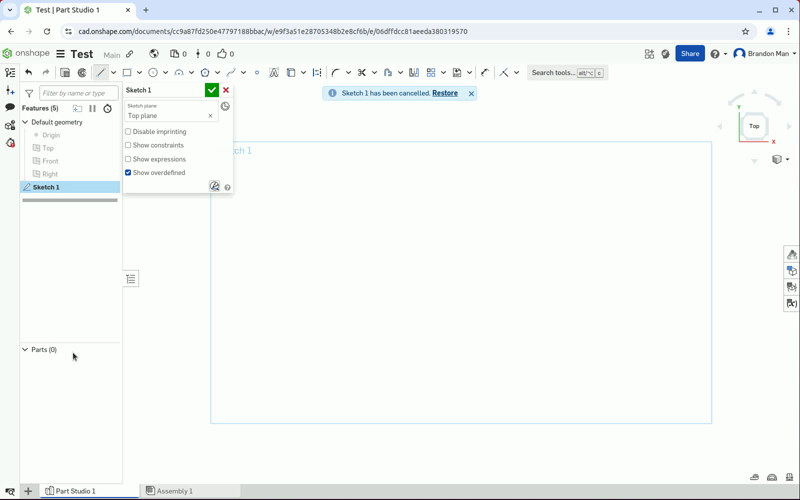
mouse_move(476, 318)
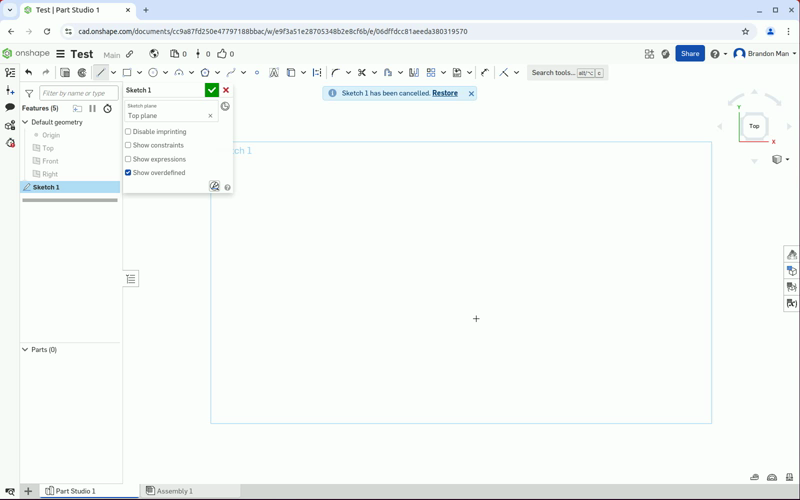
click(476, 318)
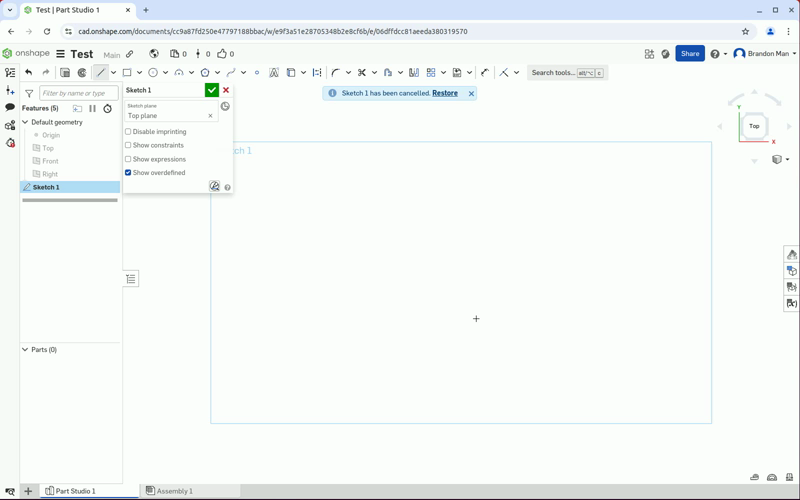
key_up(shift)
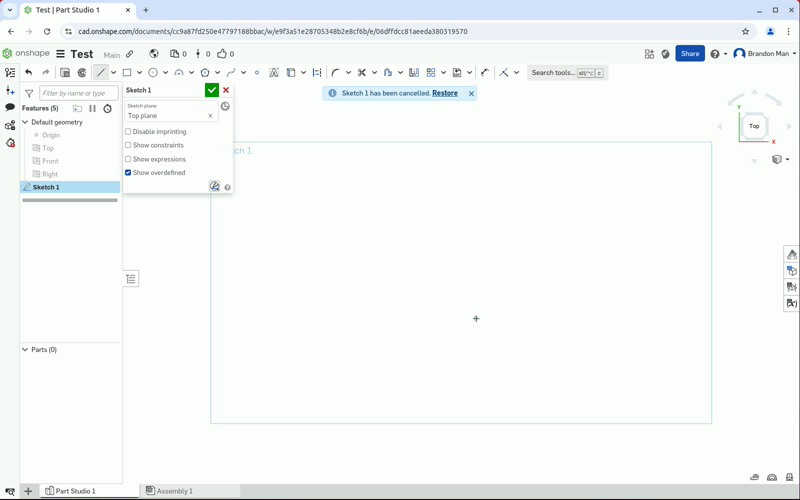
key_down(shift)
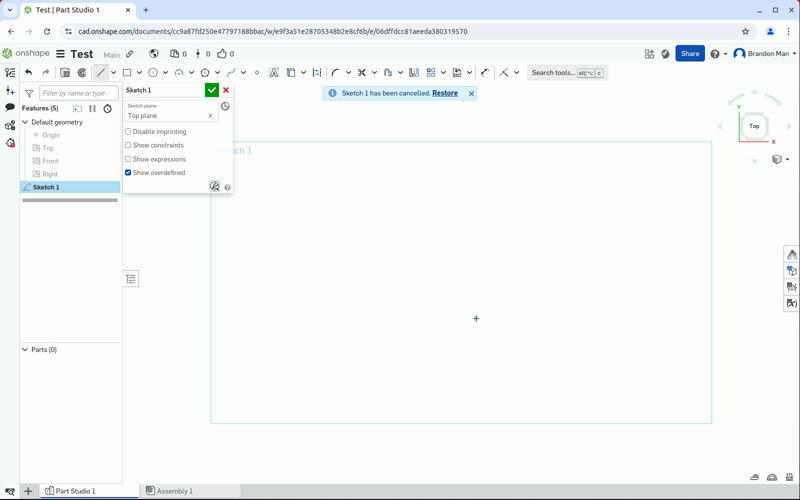
mouse_move(573, 318)
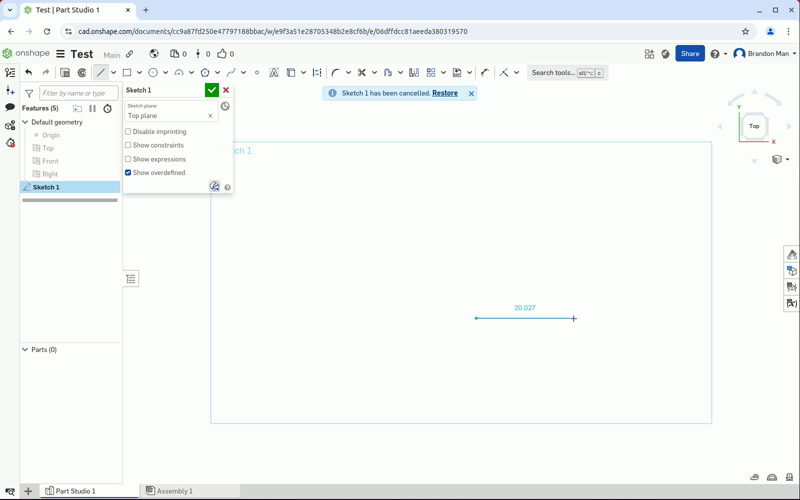
click(573, 318)
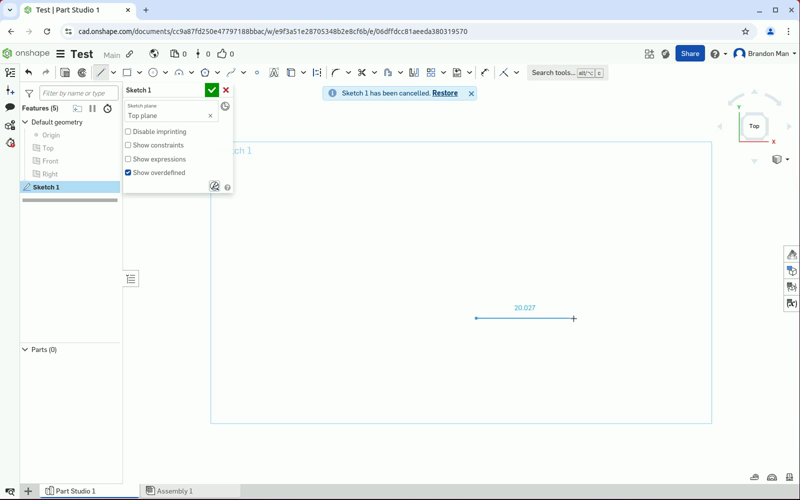
key_up(shift)
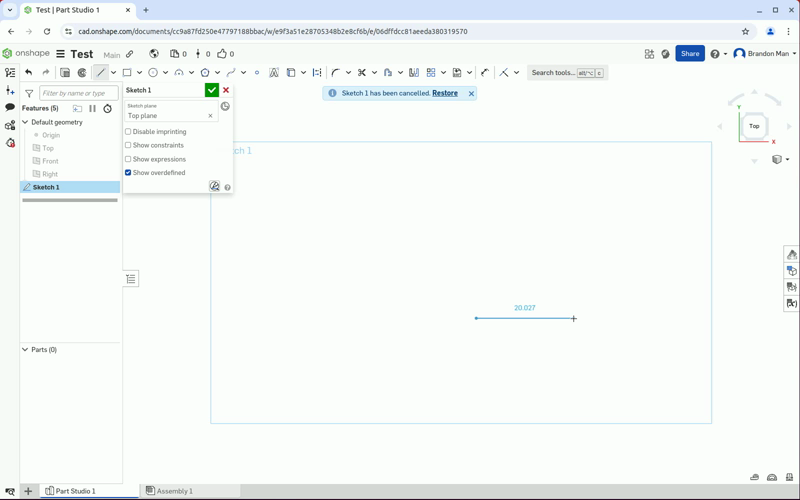
key_down(shift)
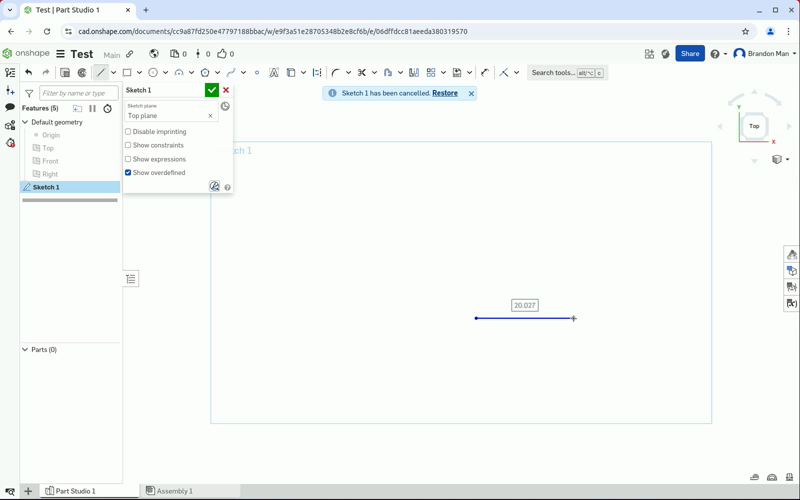
mouse_move(573, 248)
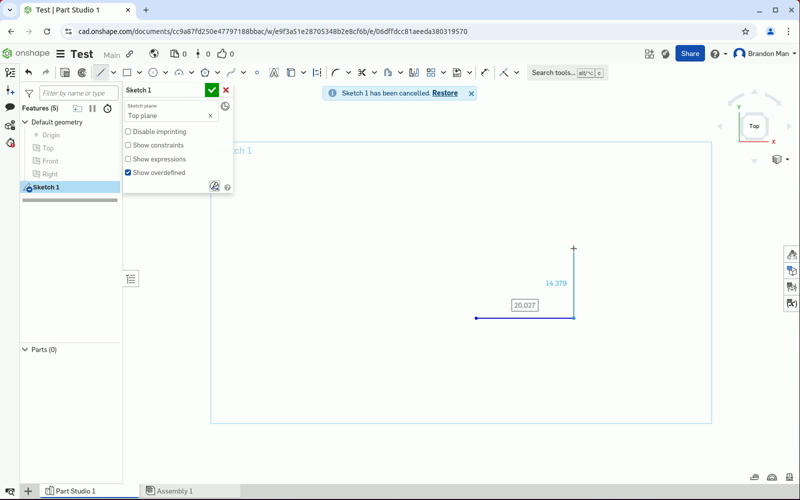
click(573, 248)
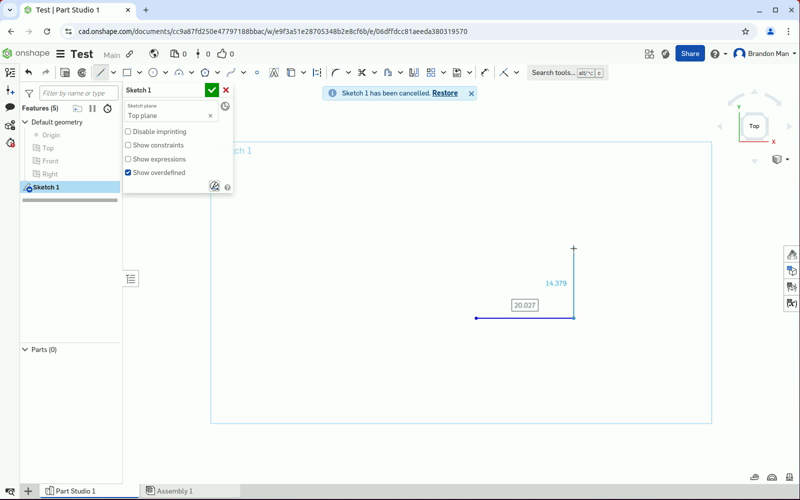
key_up(shift)
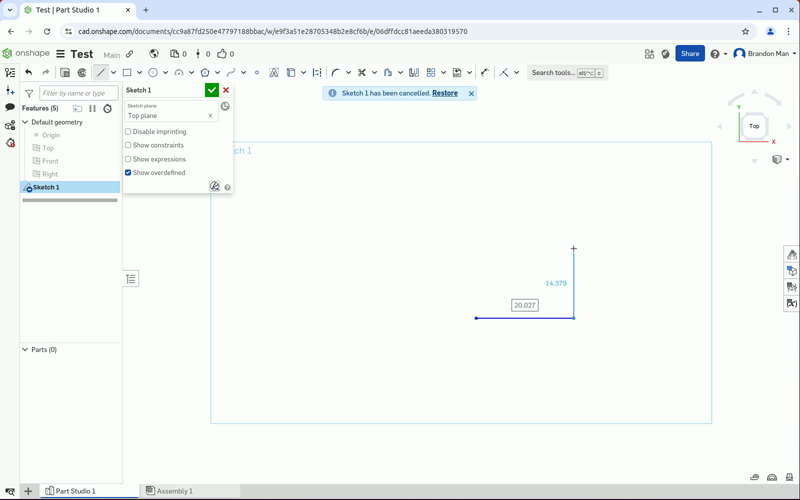
key_down(shift)
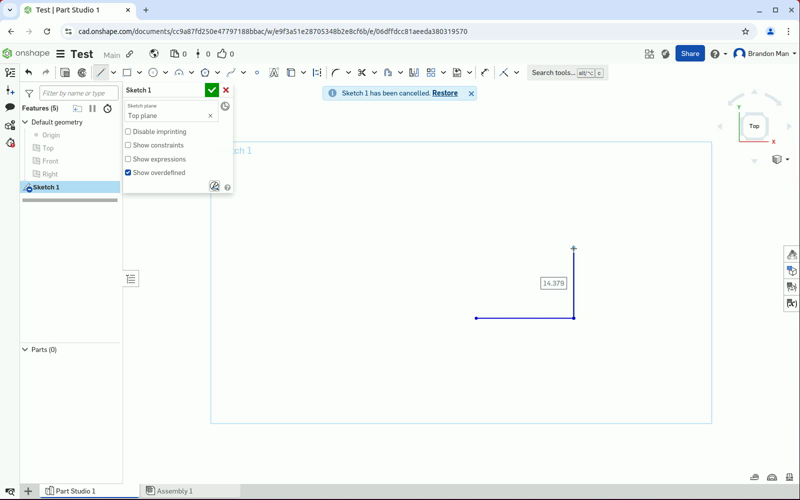
mouse_move(476, 248)
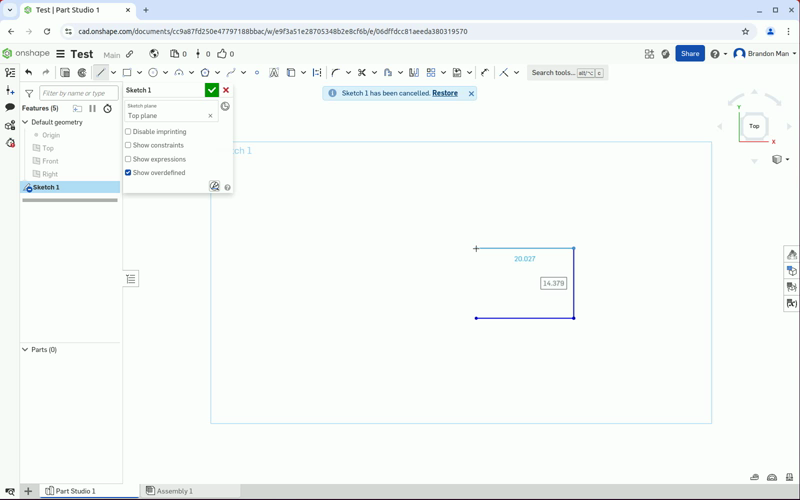
click(476, 248)
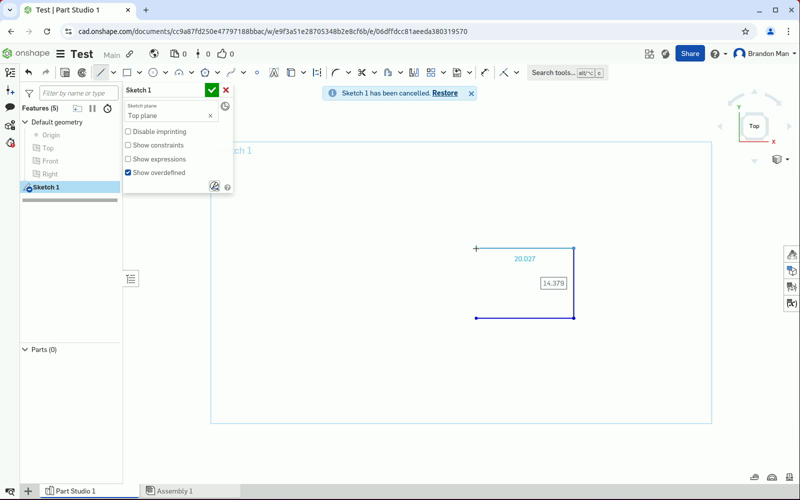
key_up(shift)
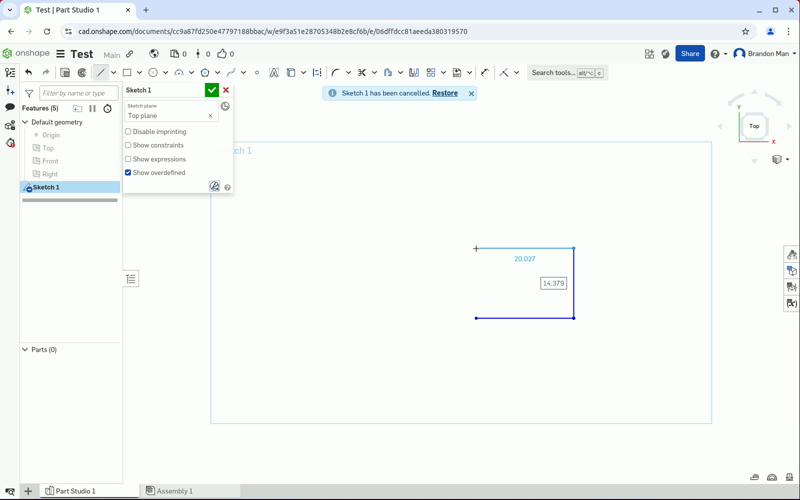
key(esc)
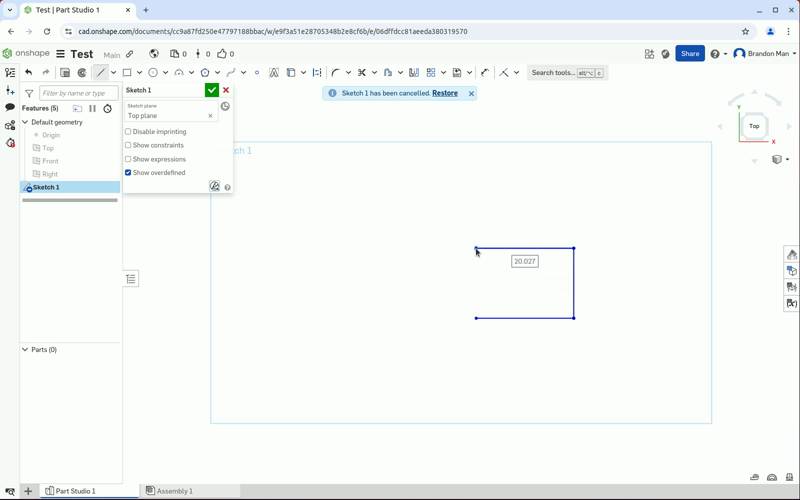
key(a)
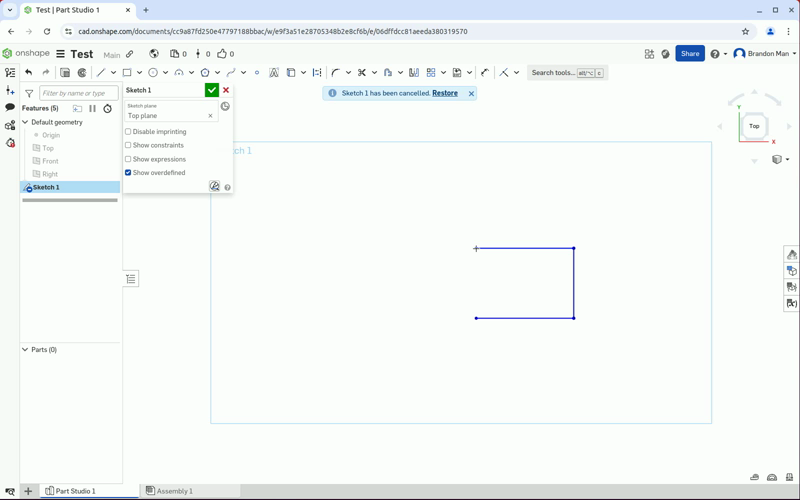
mouse_move(476, 248)
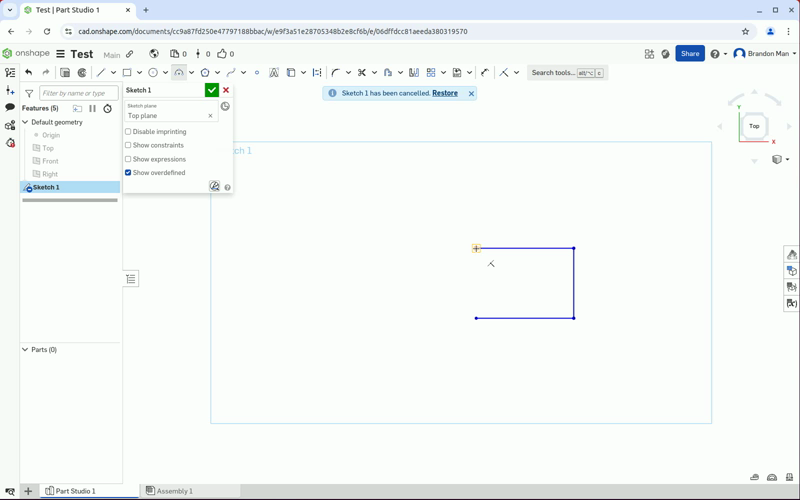
click(476, 248)
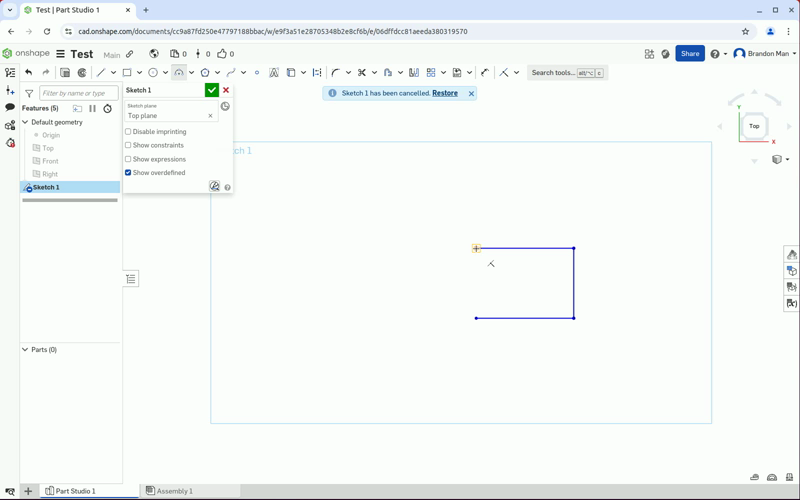
mouse_move(476, 318)
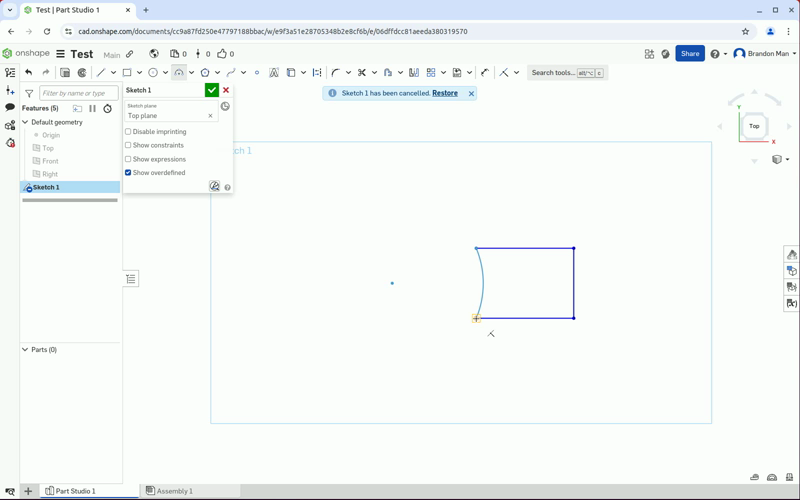
click(476, 318)
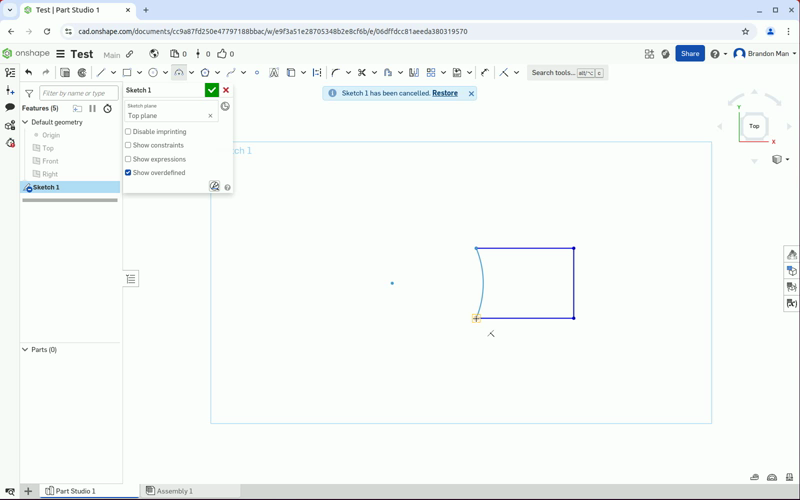
key_down(shift)
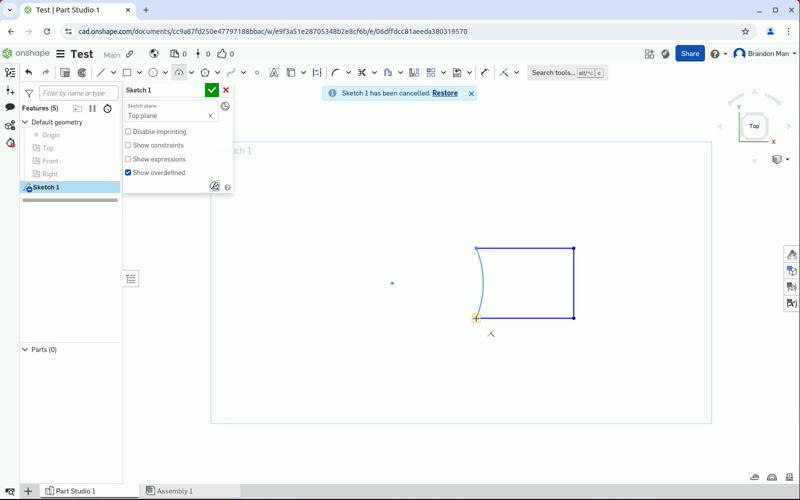
mouse_move(499, 283)
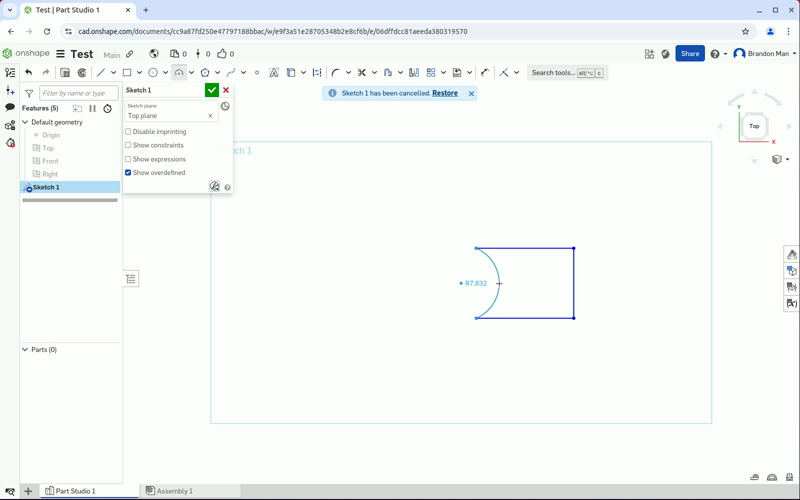
click(499, 283)
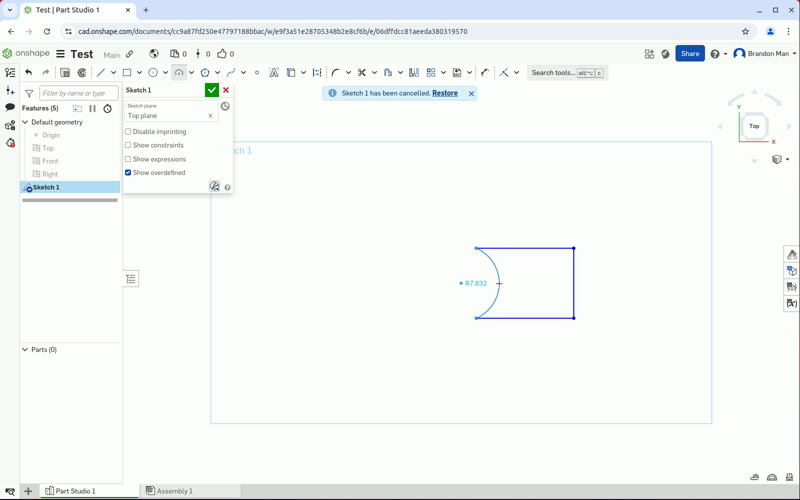
key_up(shift)
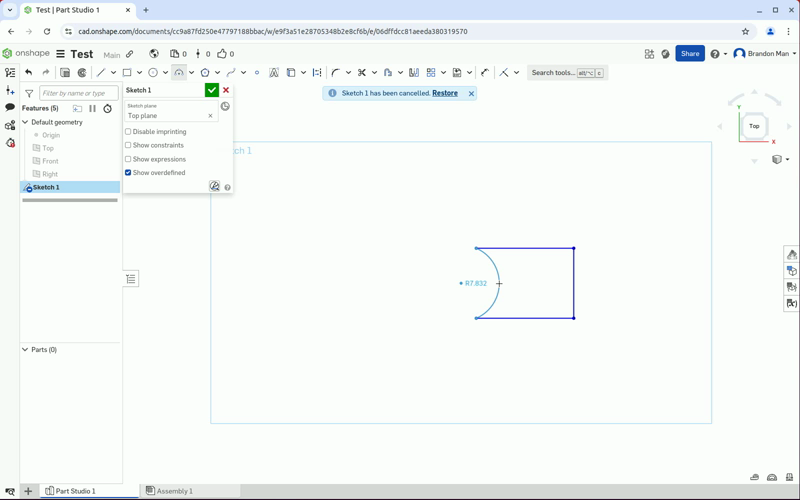
key(esc)
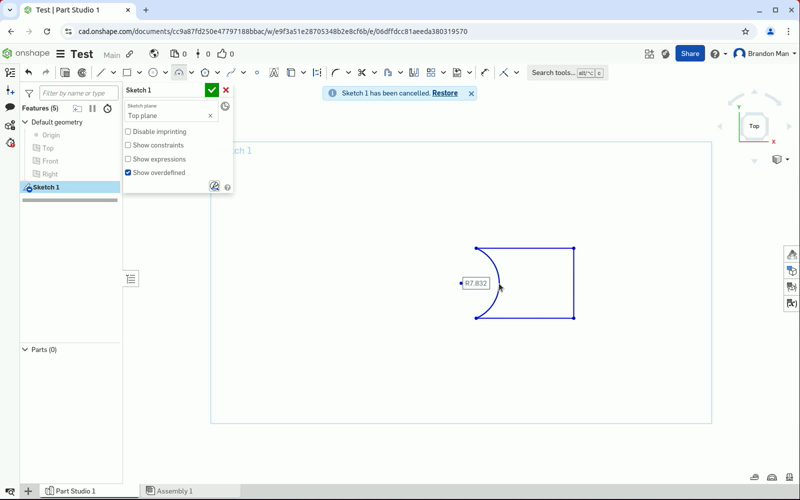
mouse_move(527, 312)
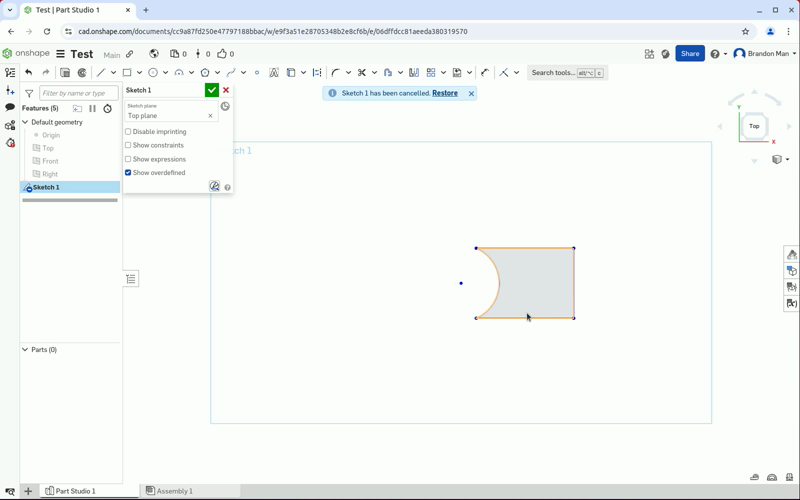
click(527, 312)
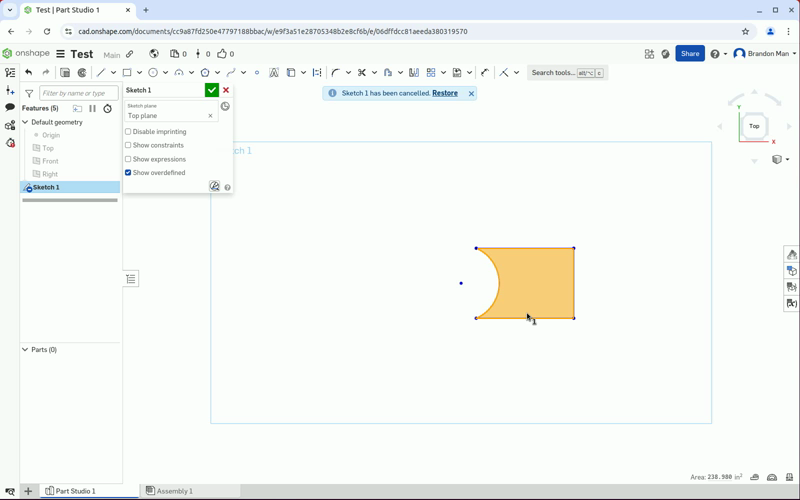
mouse_move(73, 352)
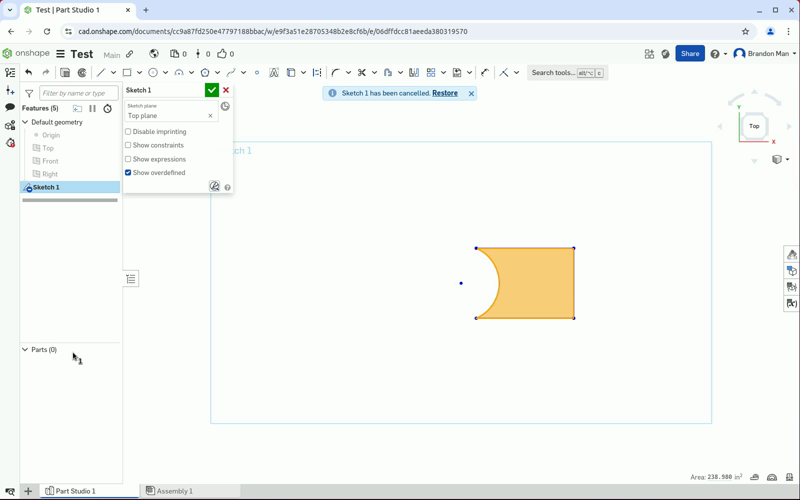
key(shift+y)
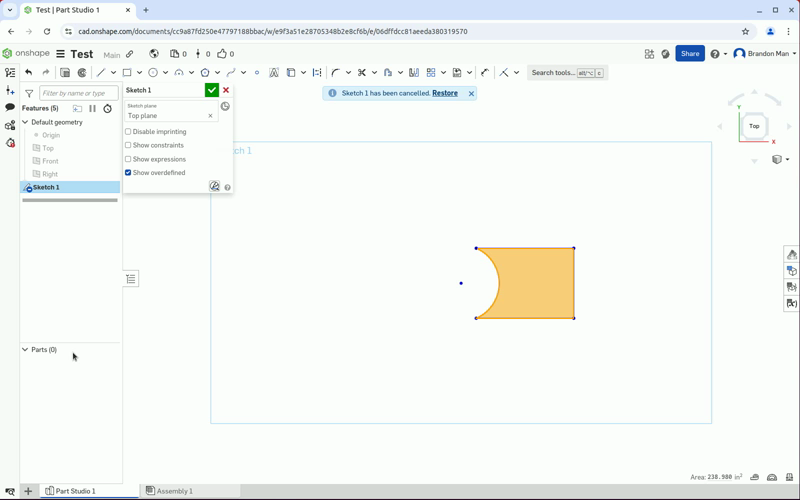
key(shift+e)
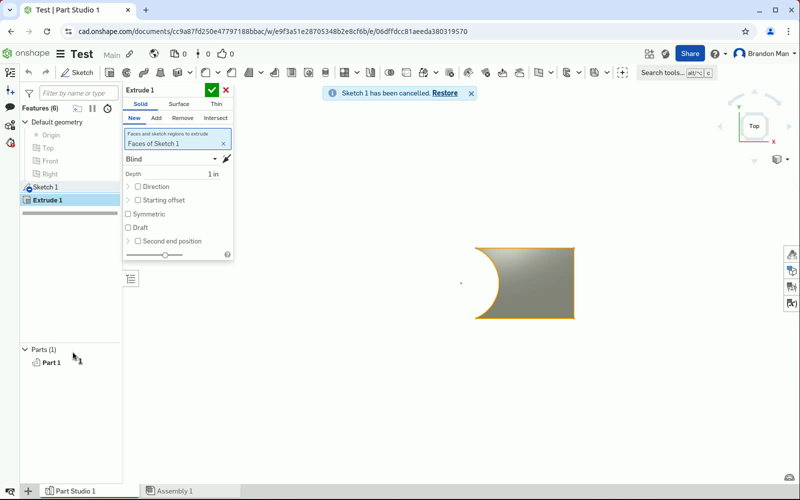
mouse_move(143, 106)
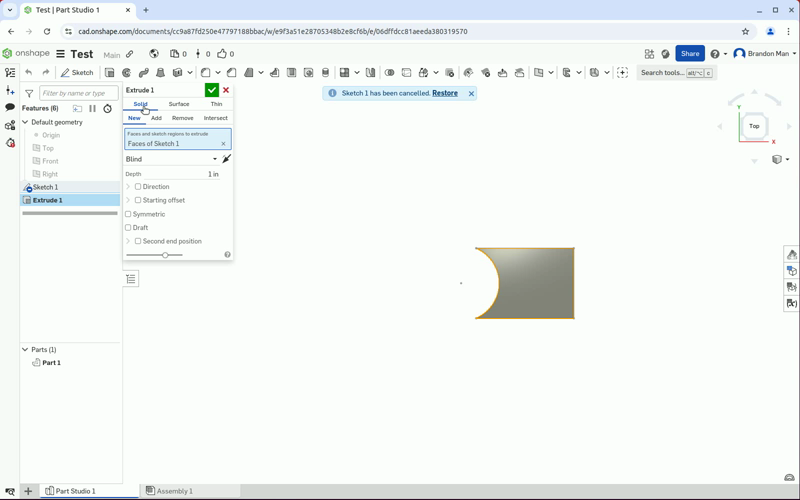
click(143, 106)
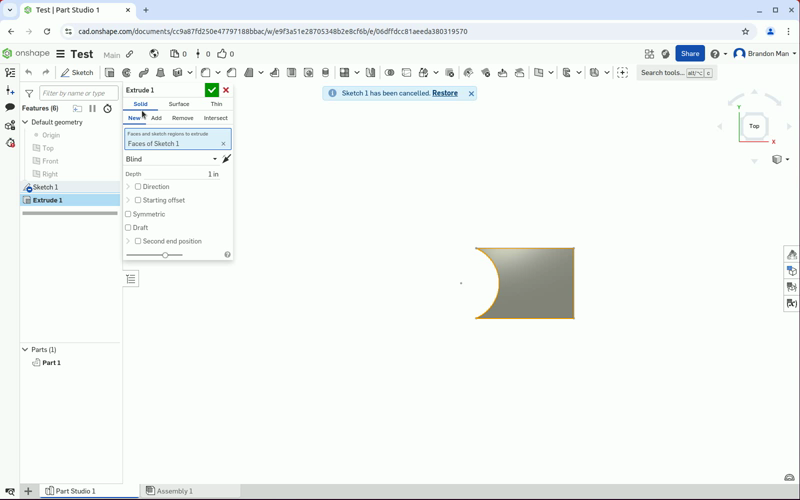
mouse_move(137, 120)
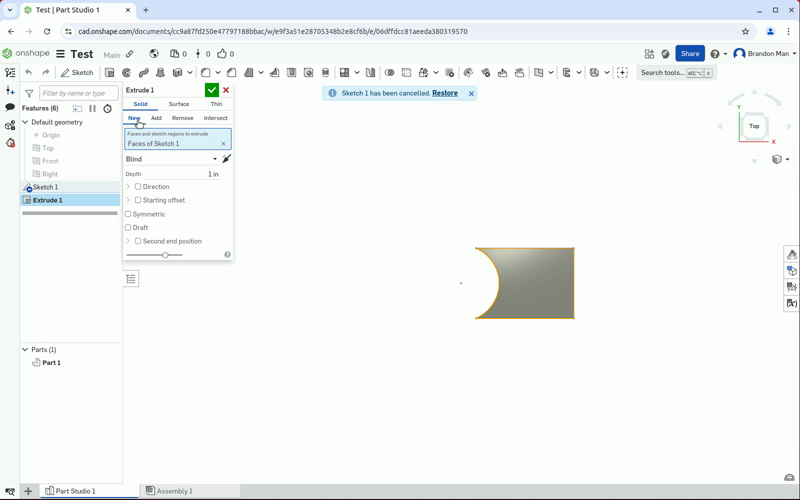
click(137, 120)
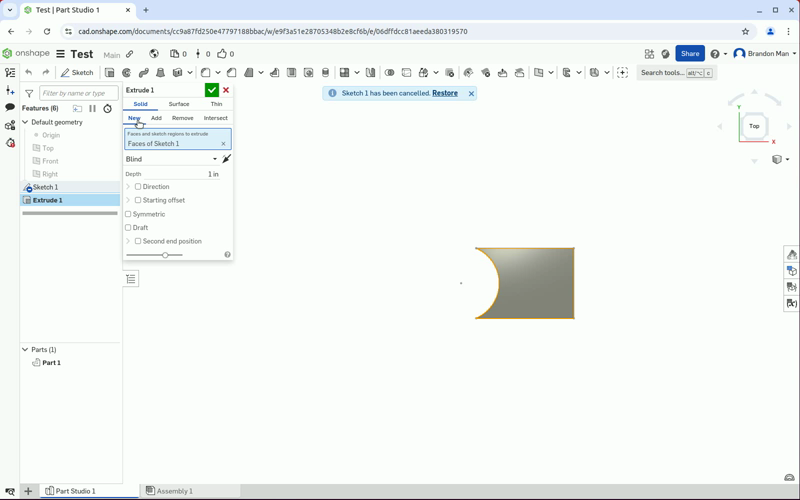
key(tab, 4)
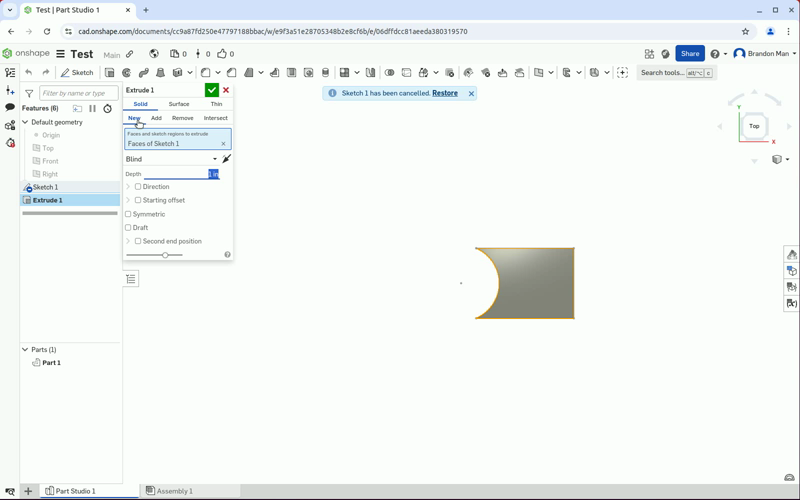
text(2.648)
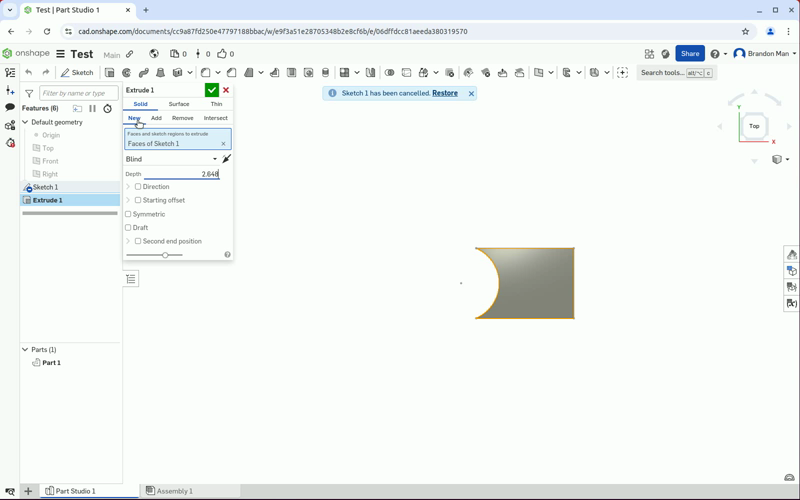
key(enter)
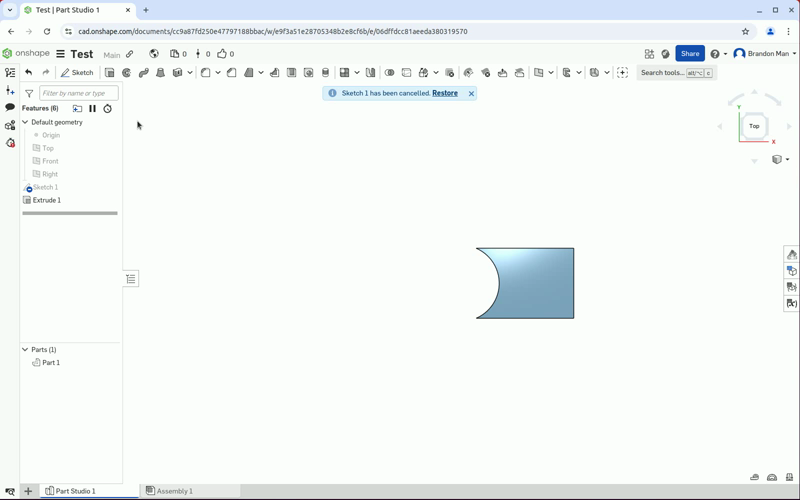
key(shift+h)
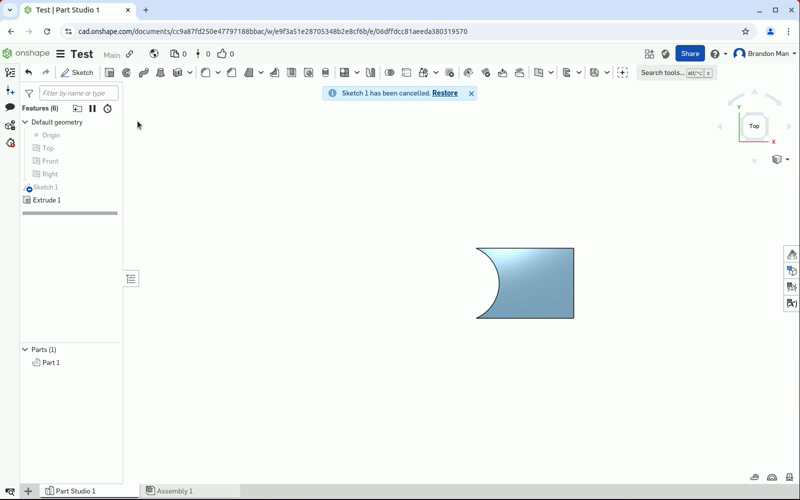
key(shift+h)
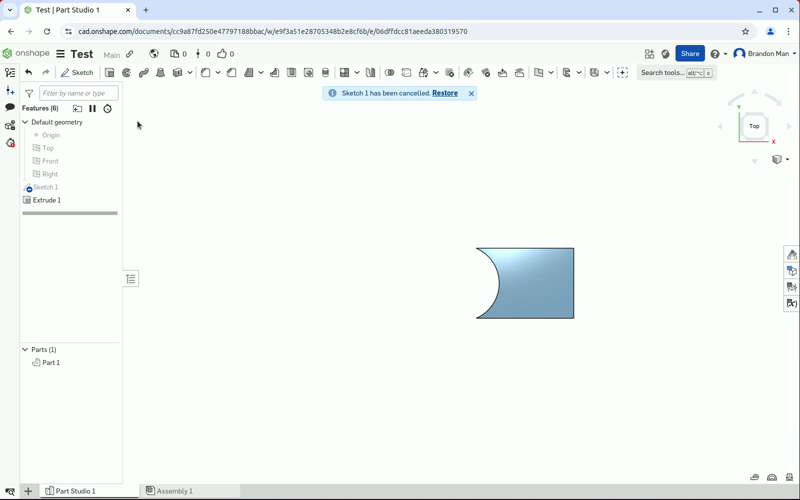
mouse_move(73, 189)
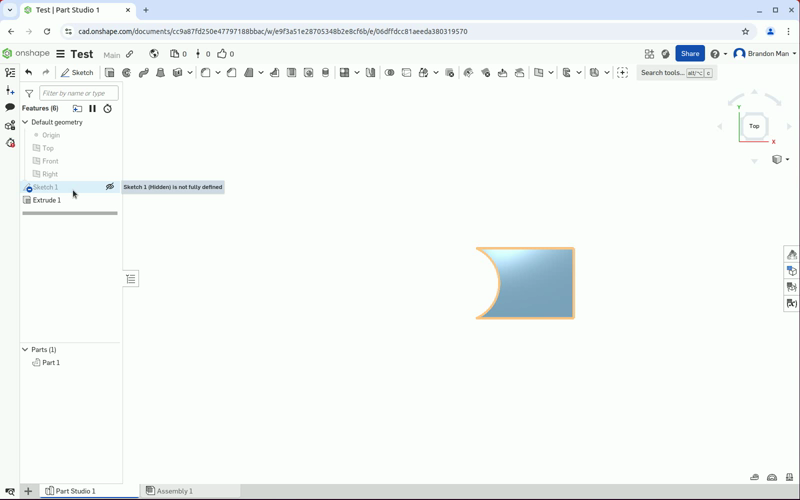
click(73, 189)
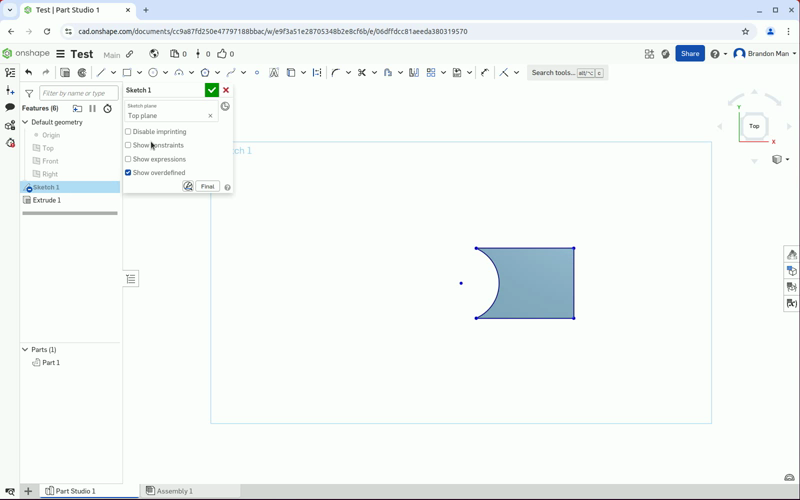
mouse_move(229, 92)
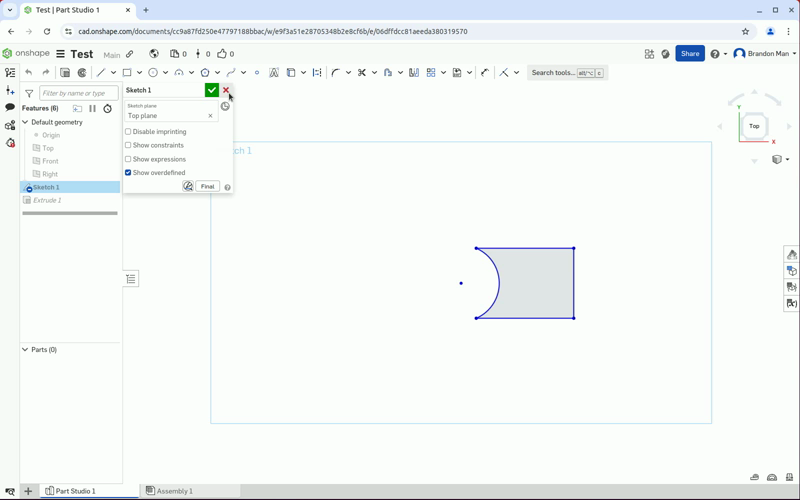
click(229, 92)
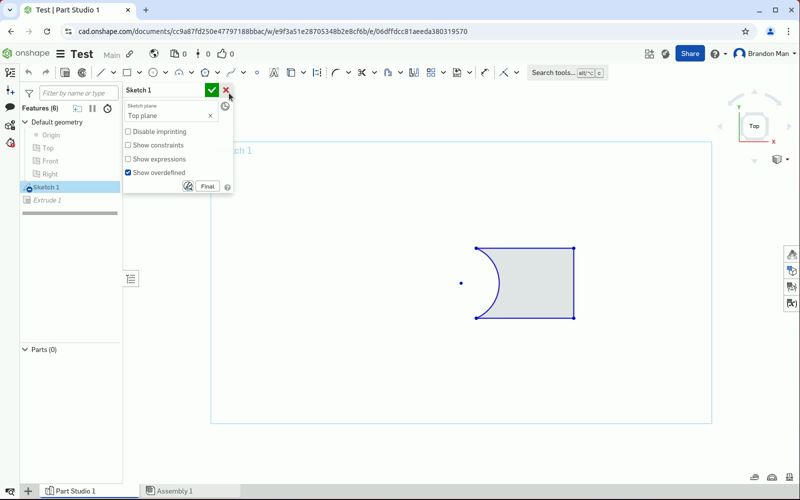
key(shift+s)
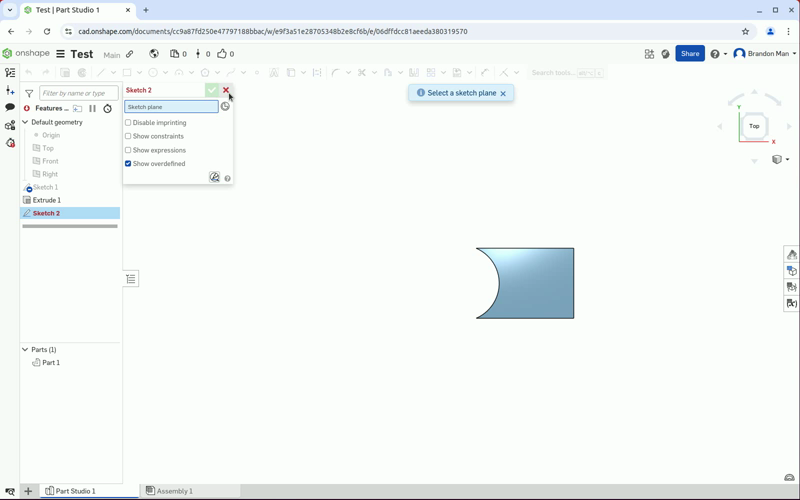
mouse_move(73, 150)
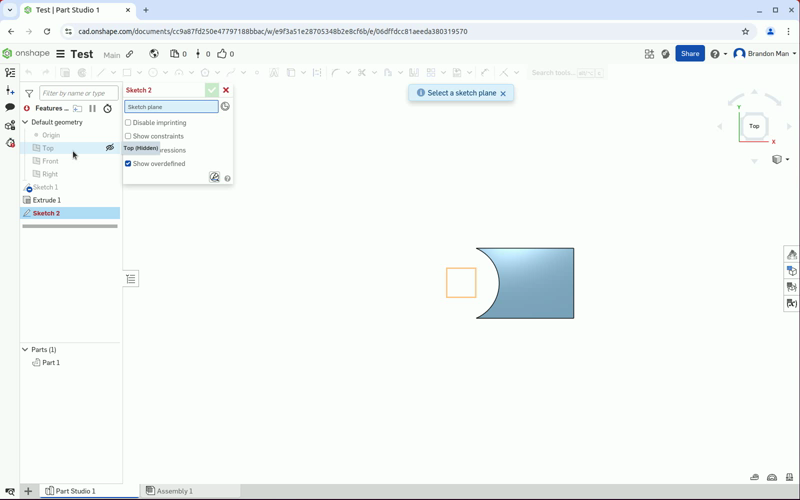
click(73, 150)
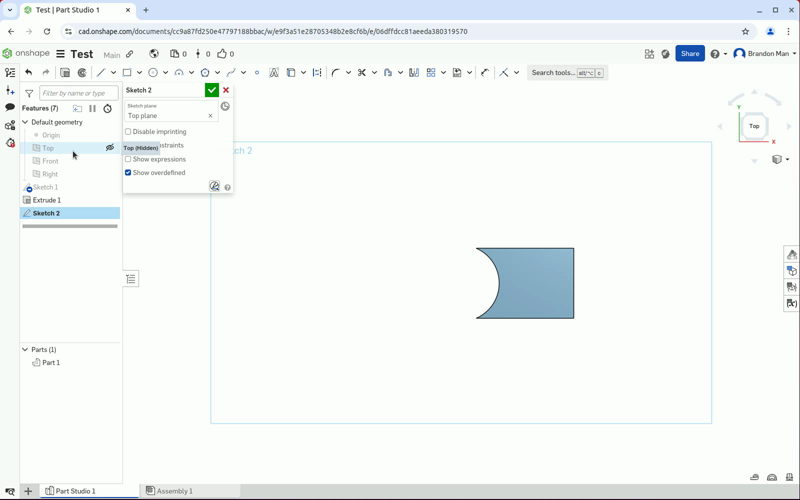
mouse_move(73, 352)
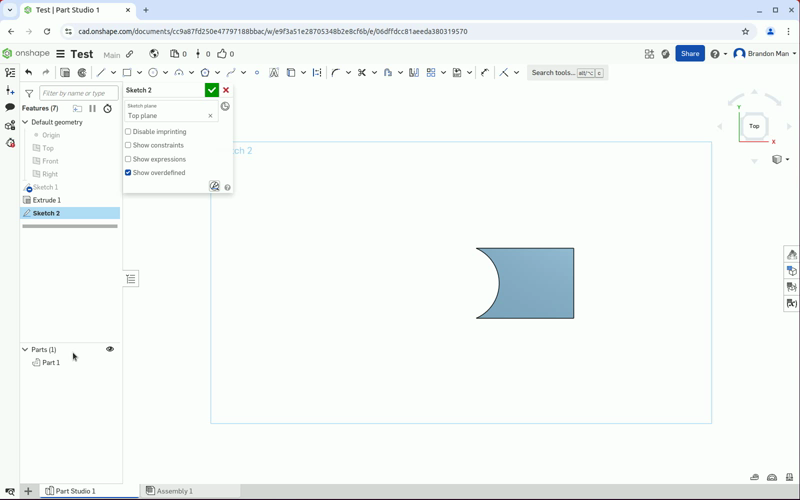
key(y)
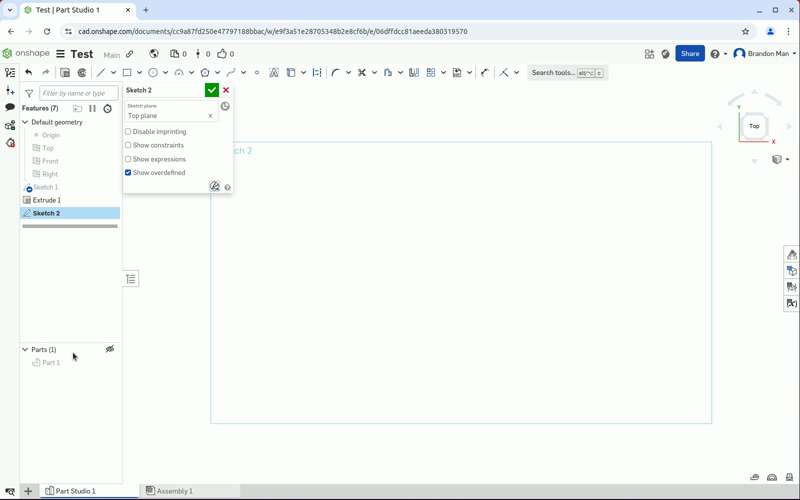
key(l)
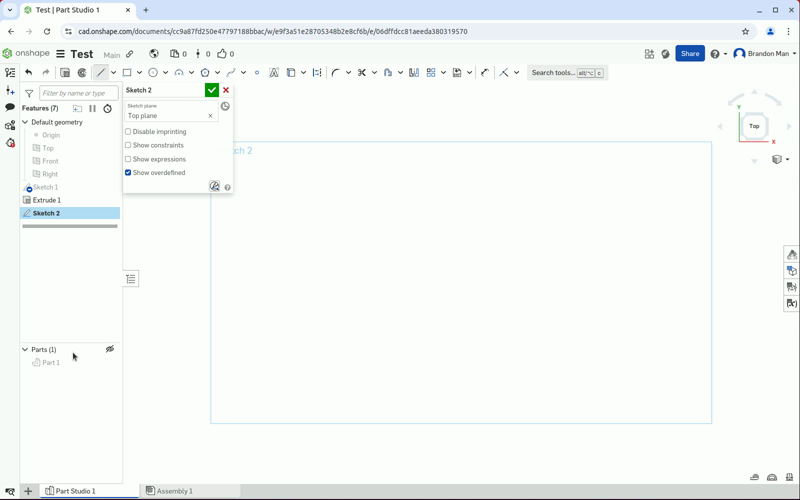
key_down(shift)
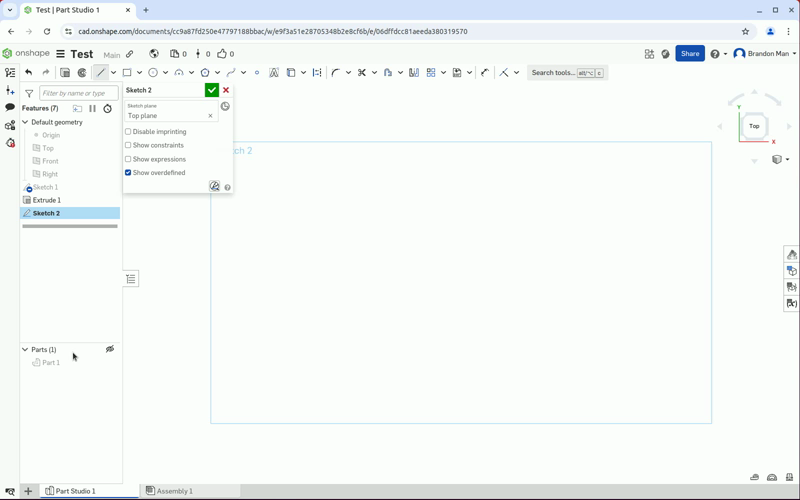
mouse_move(348, 318)
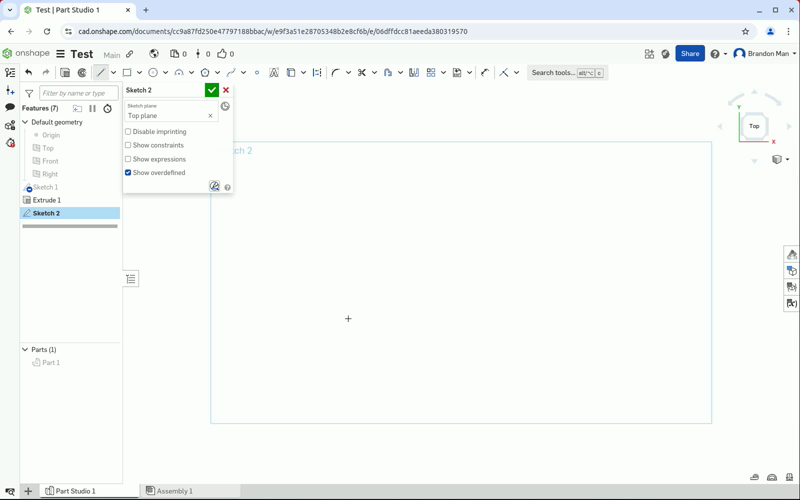
click(348, 318)
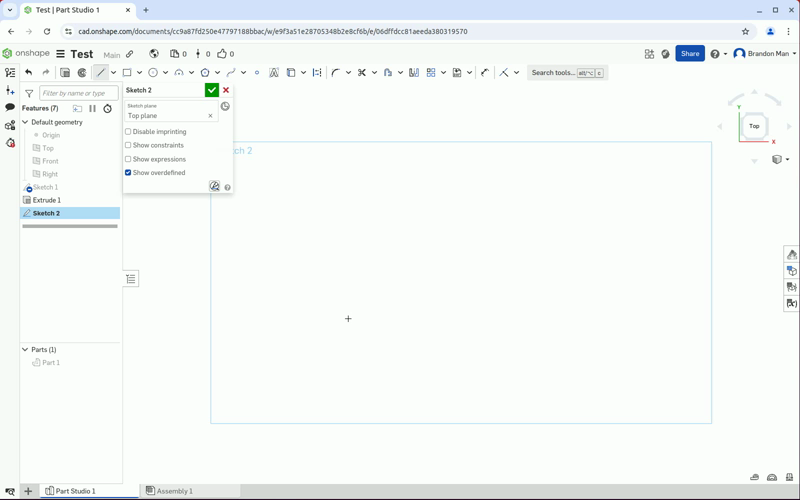
key_up(shift)
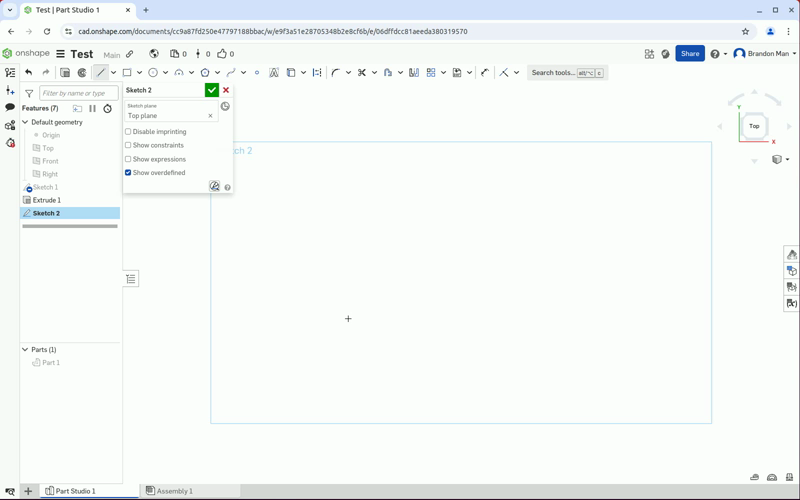
key_down(shift)
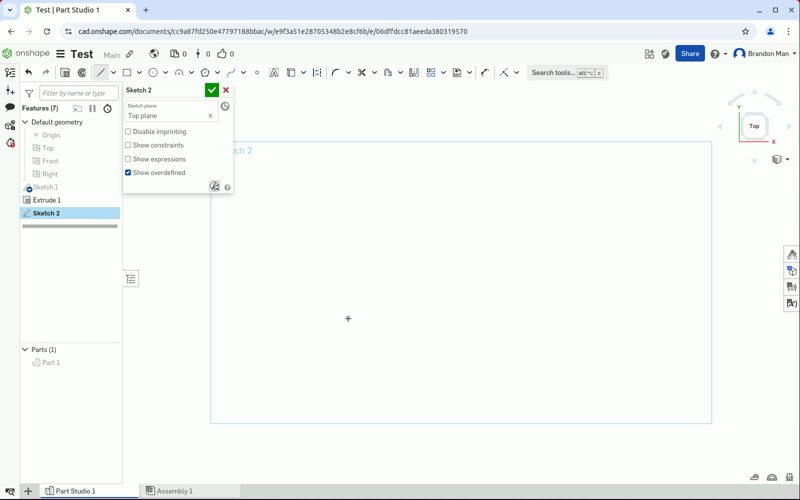
mouse_move(445, 318)
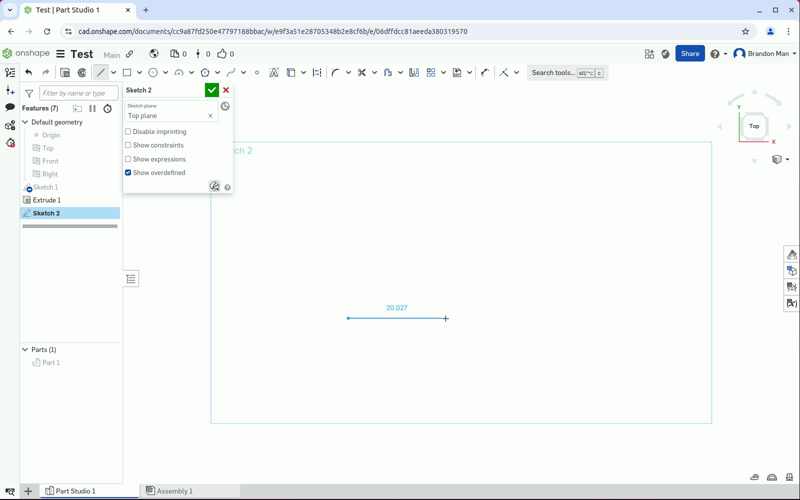
click(445, 318)
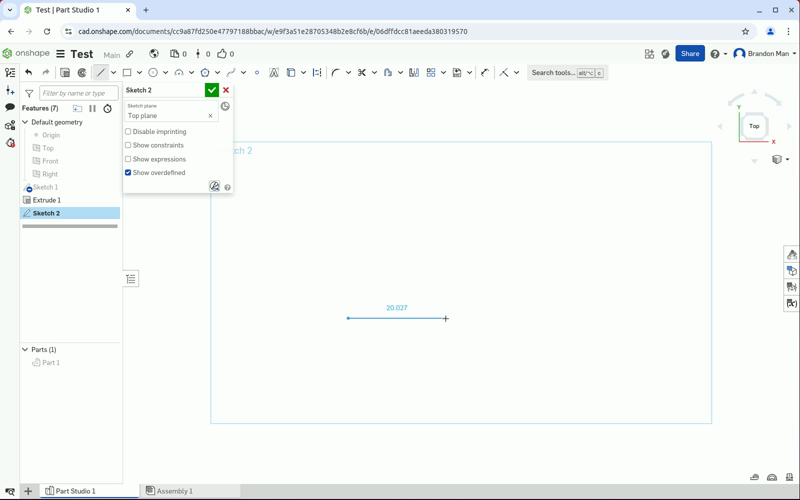
key_up(shift)
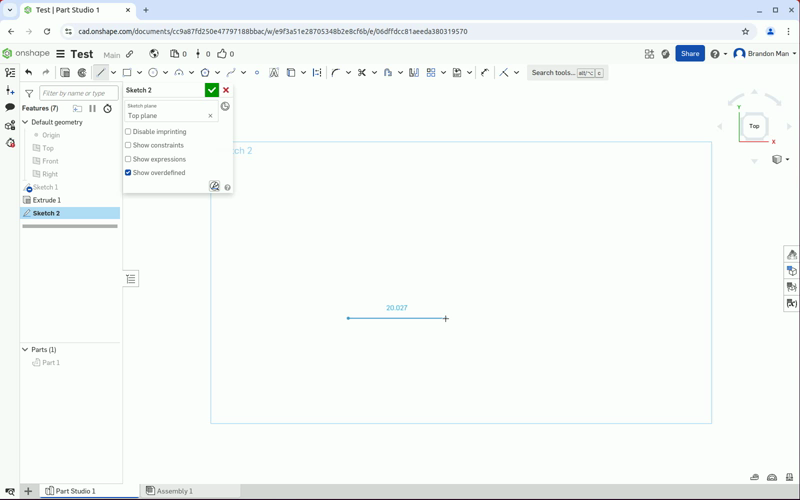
key(esc)
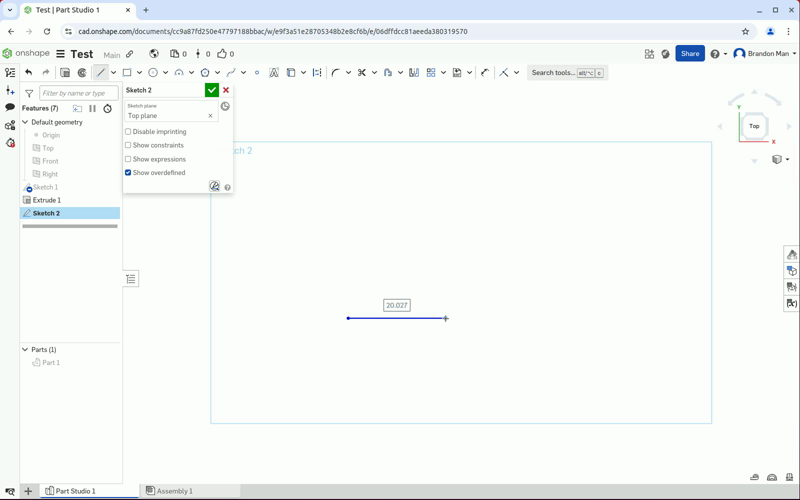
key(a)
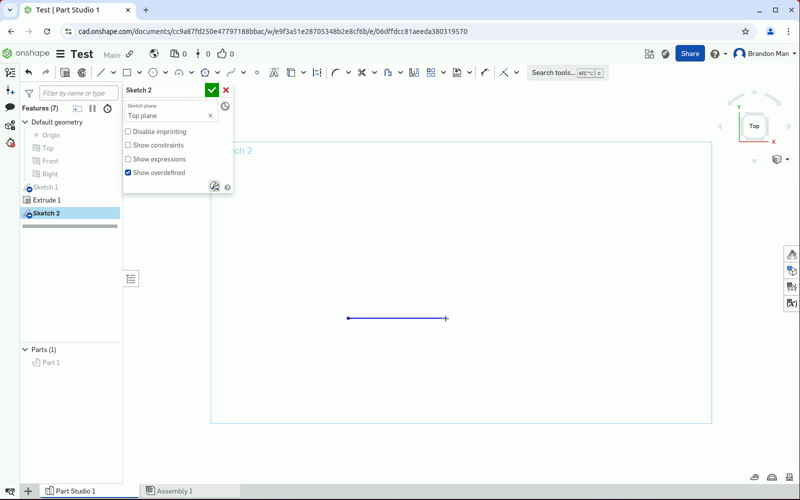
mouse_move(445, 318)
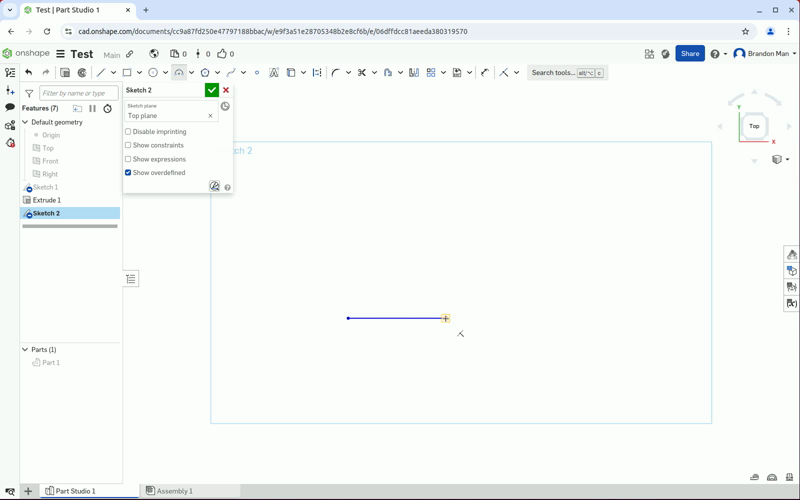
click(445, 318)
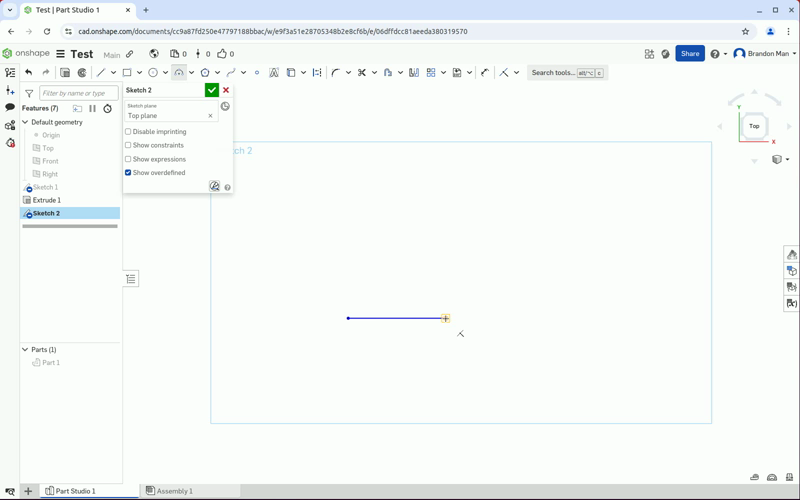
key_down(shift)
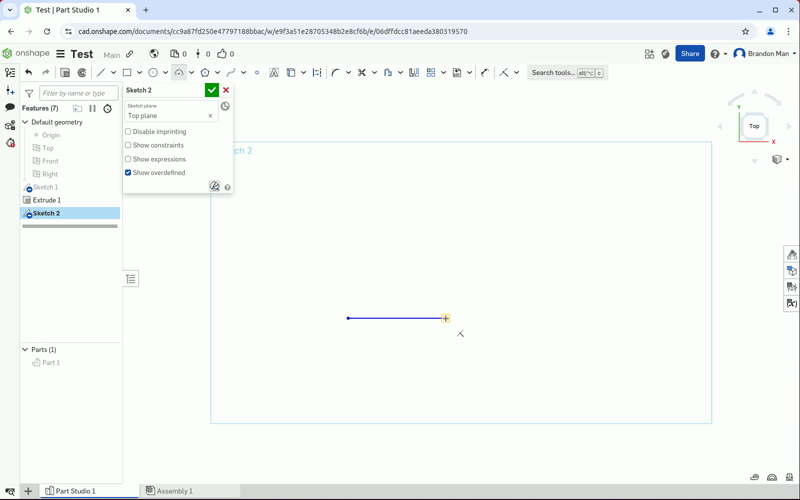
mouse_move(445, 248)
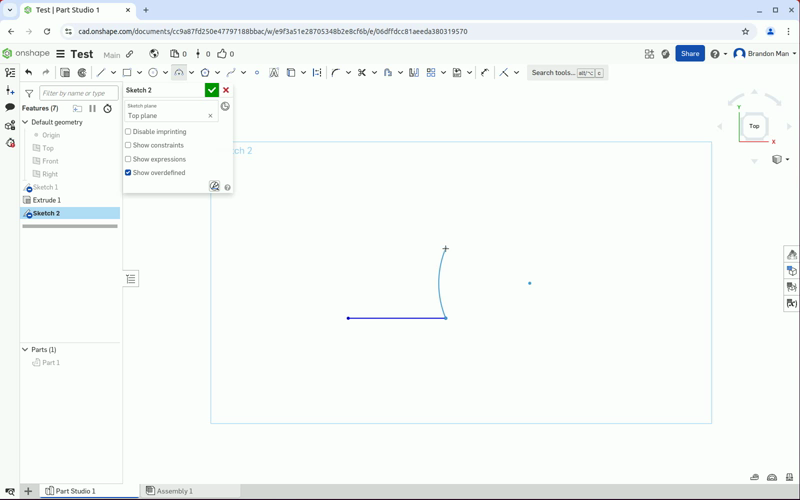
click(445, 248)
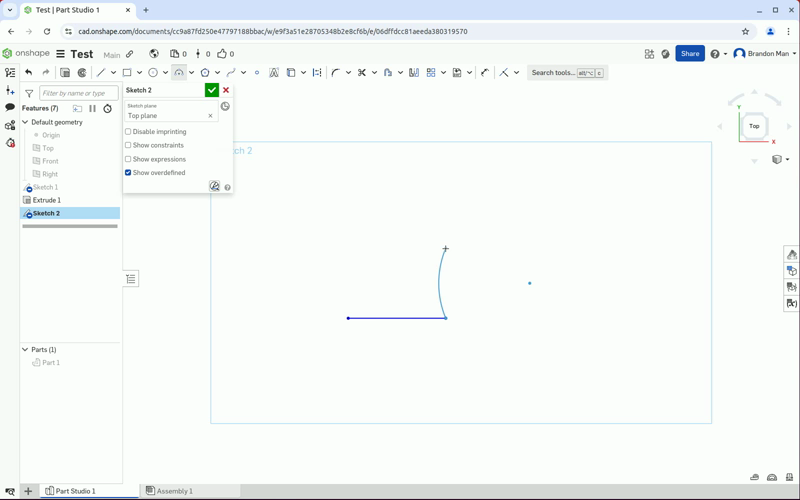
mouse_move(422, 283)
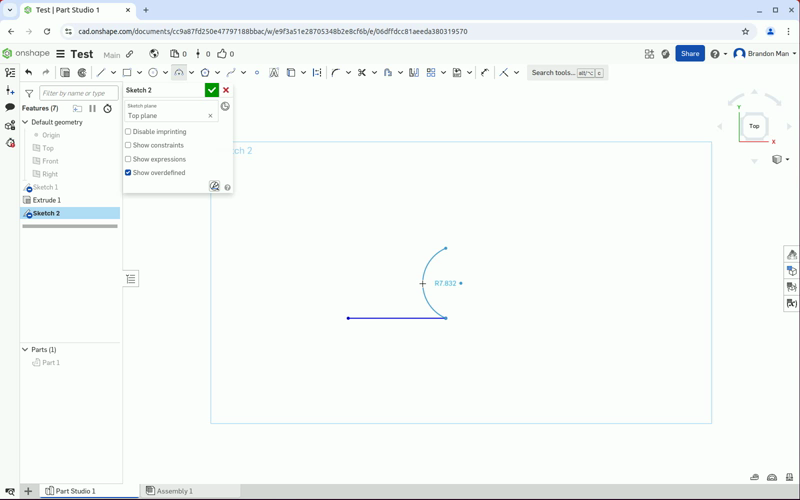
click(422, 283)
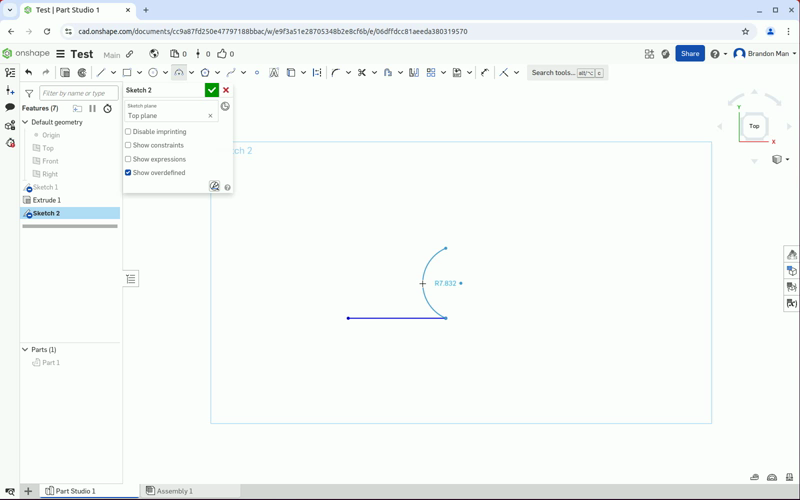
key_up(shift)
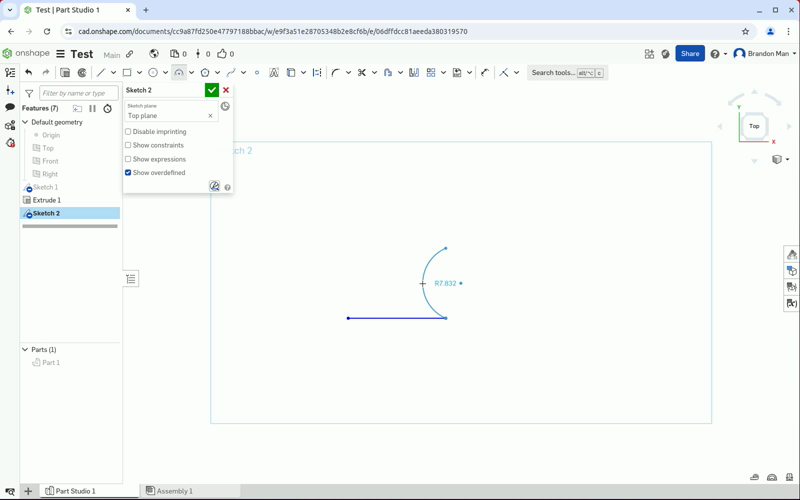
key(esc)
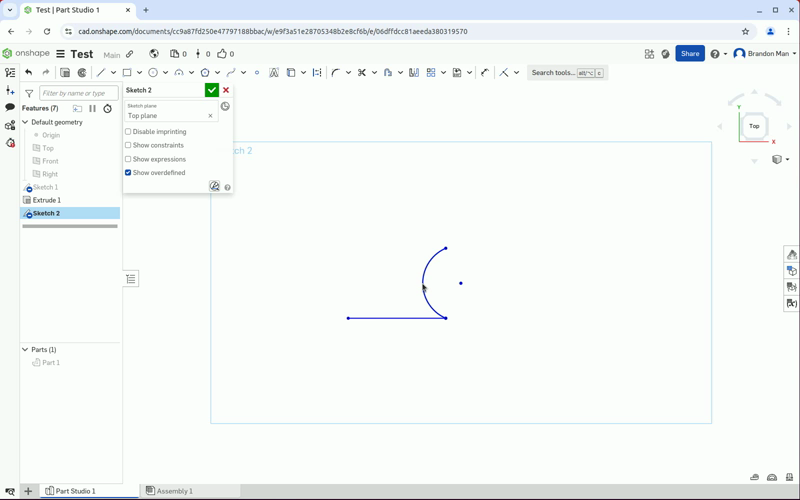
key(l)
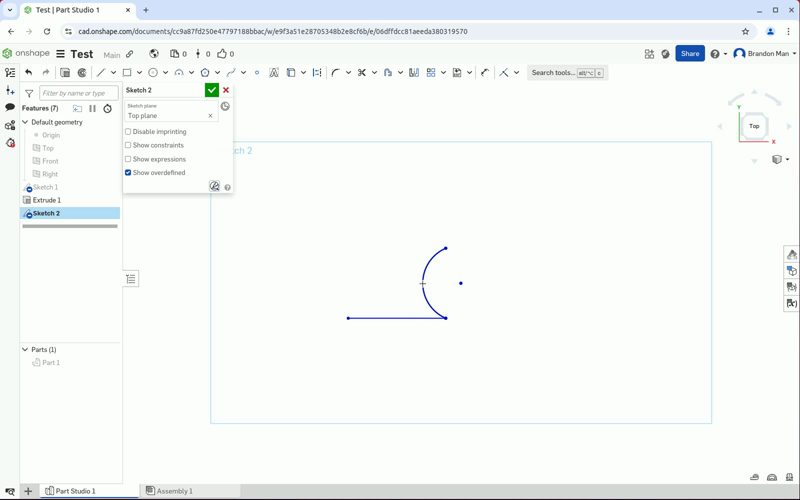
mouse_move(445, 248)
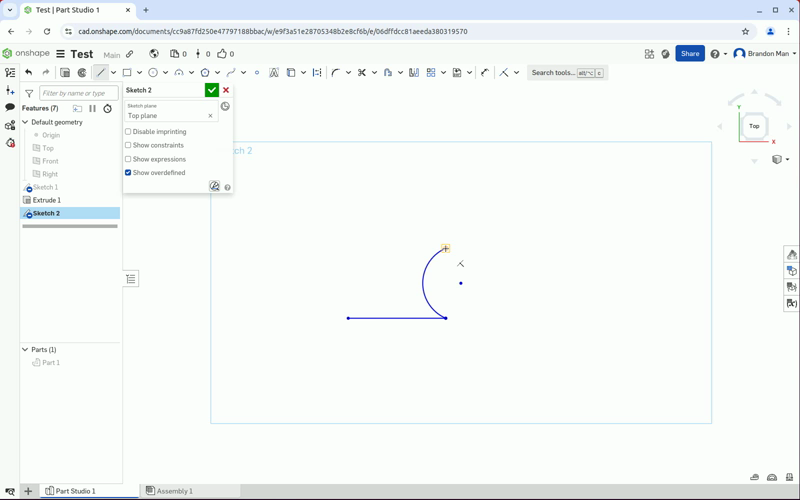
click(445, 248)
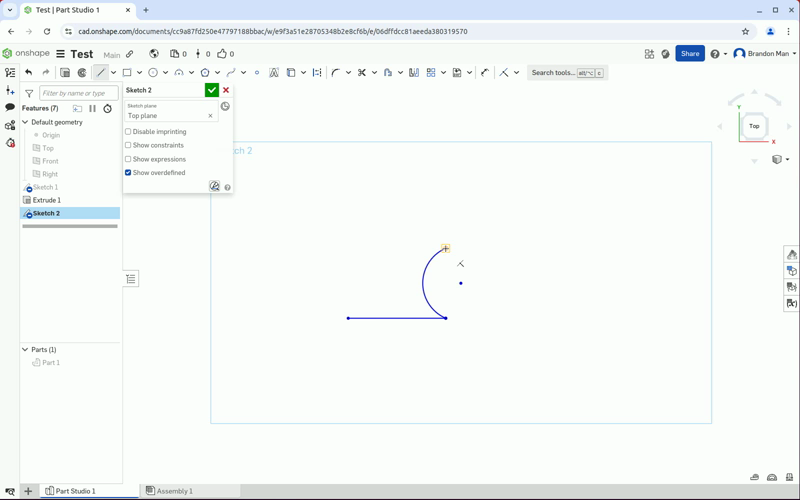
key_down(shift)
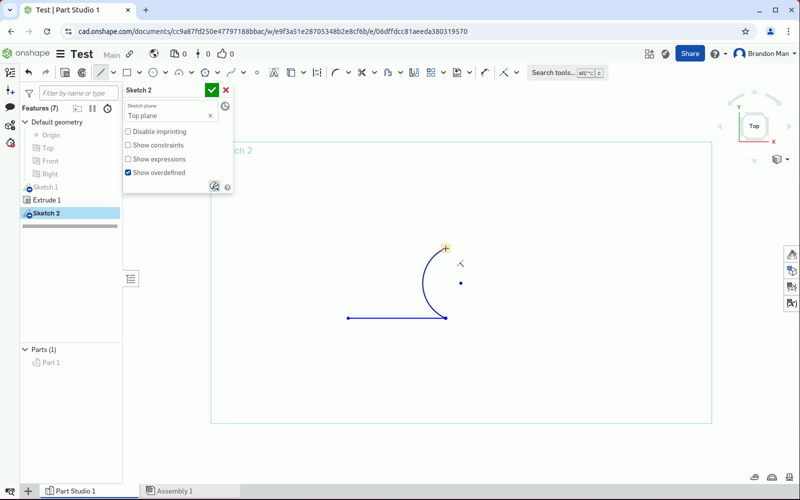
mouse_move(348, 248)
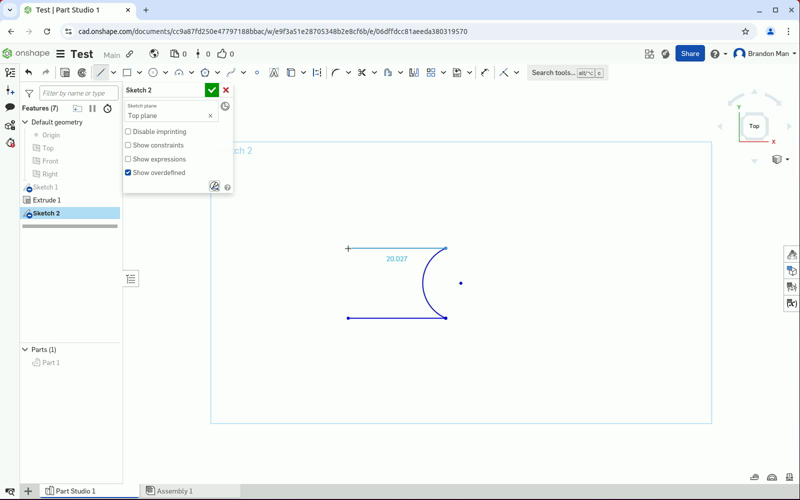
click(348, 248)
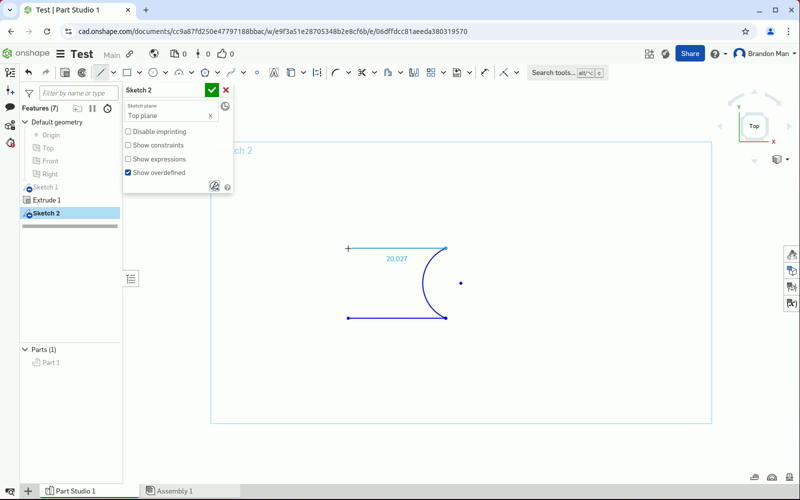
key_up(shift)
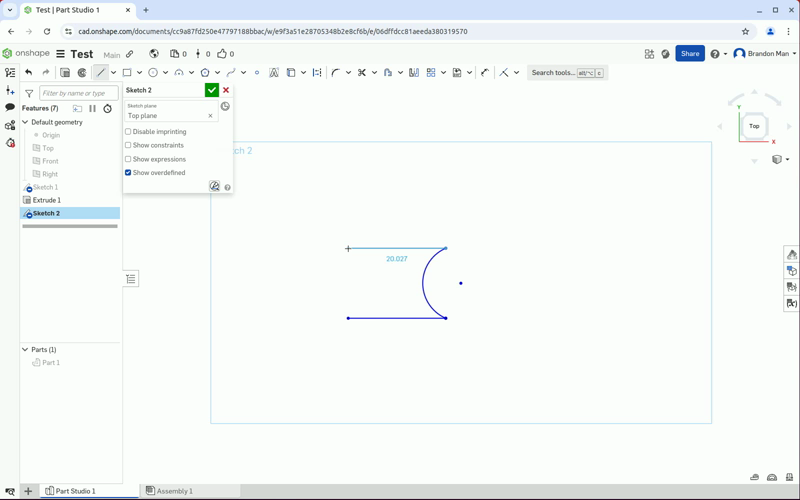
key_down(shift)
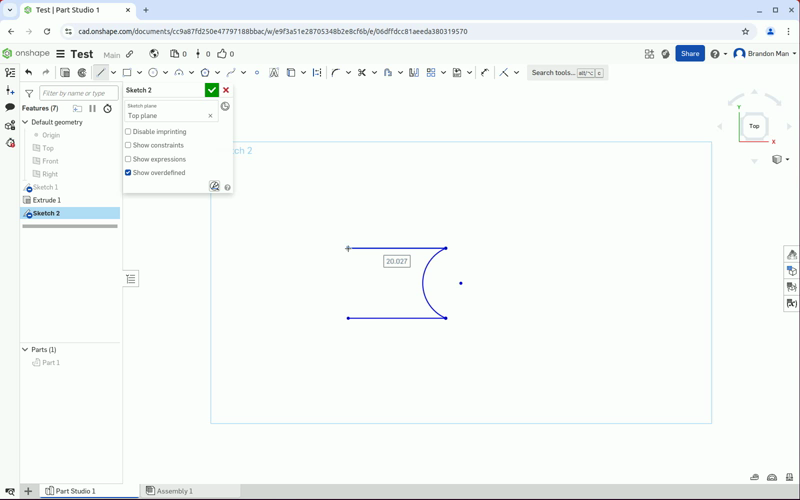
mouse_move(348, 318)
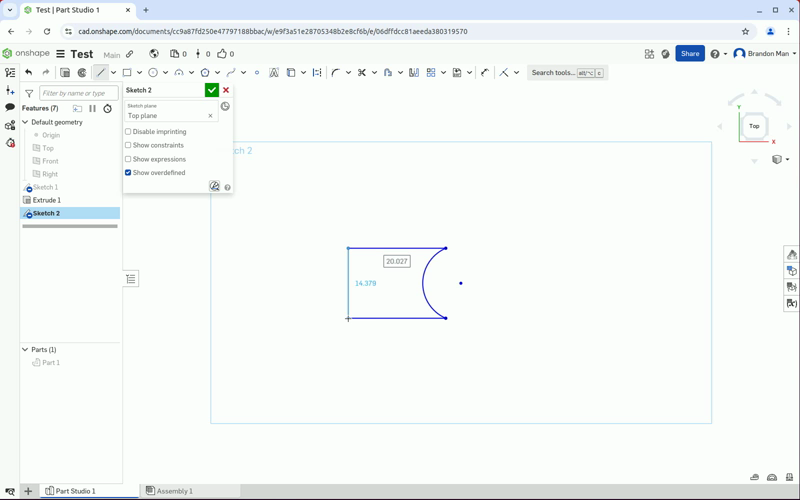
key_up(shift)
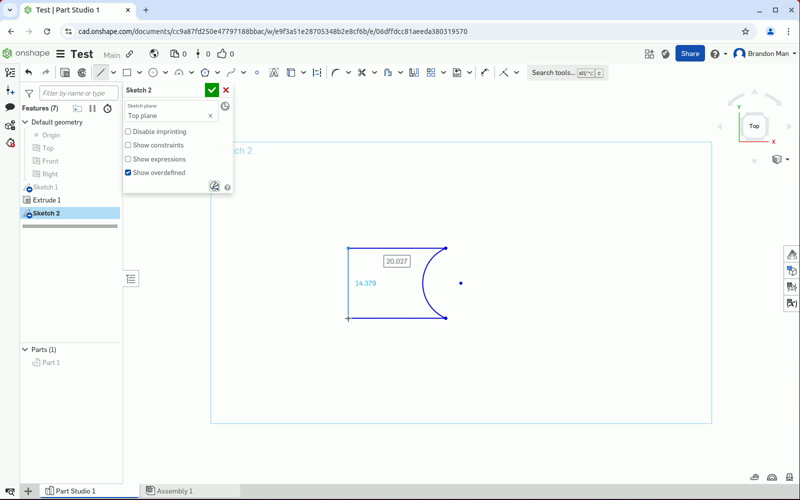
click(348, 318)
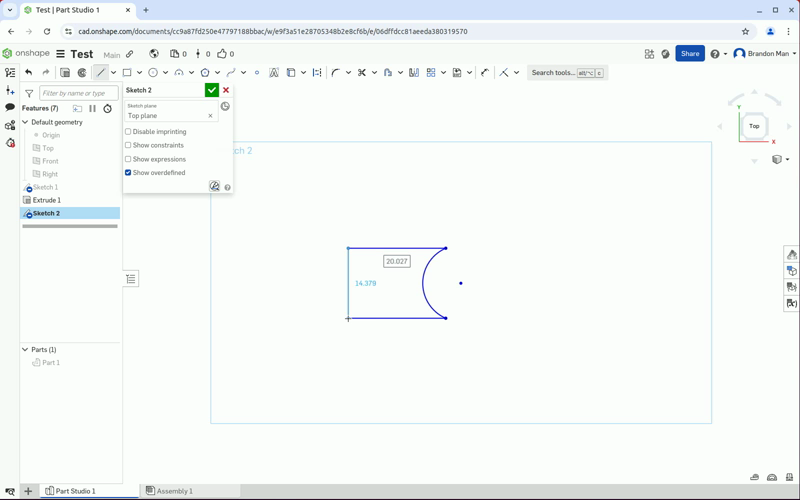
key(esc)
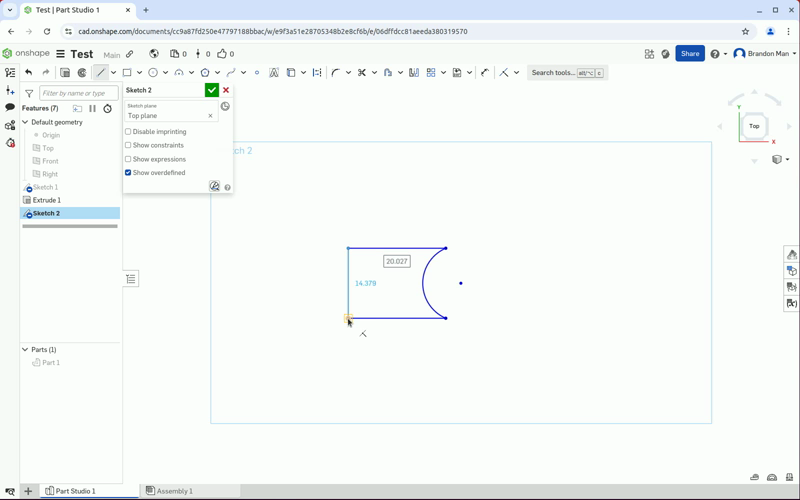
mouse_move(359, 302)
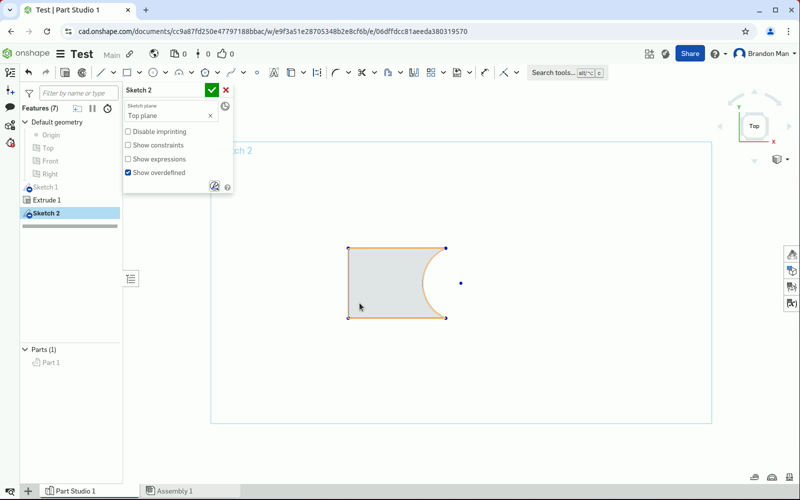
click(359, 302)
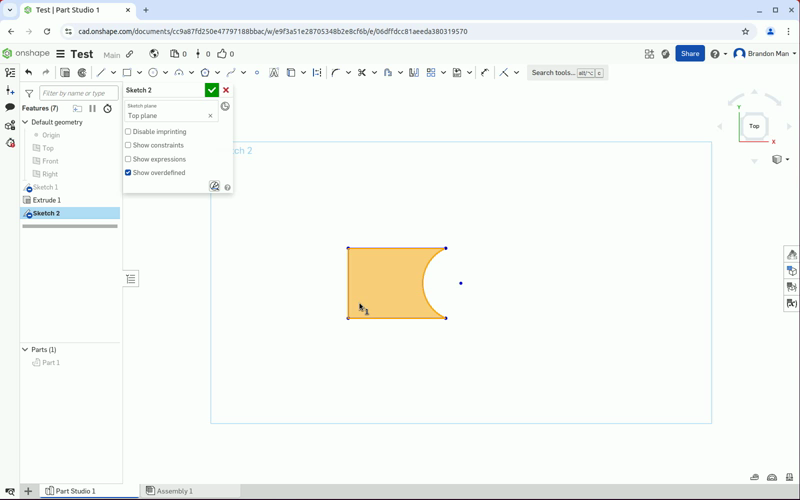
mouse_move(73, 352)
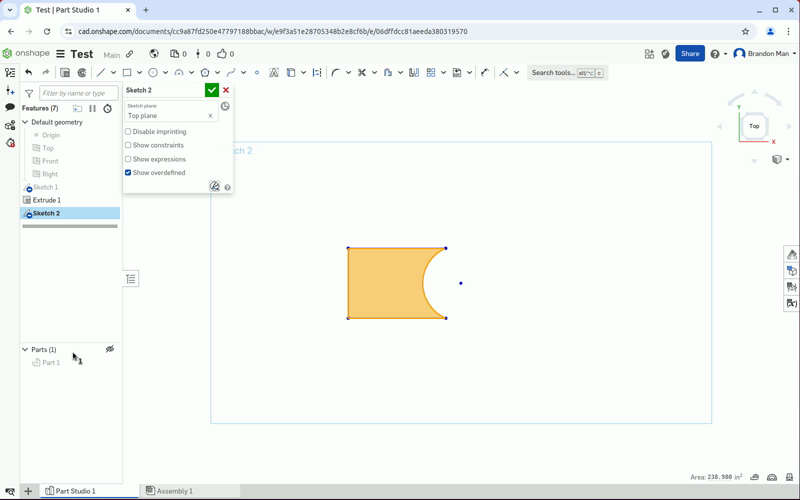
key(shift+y)
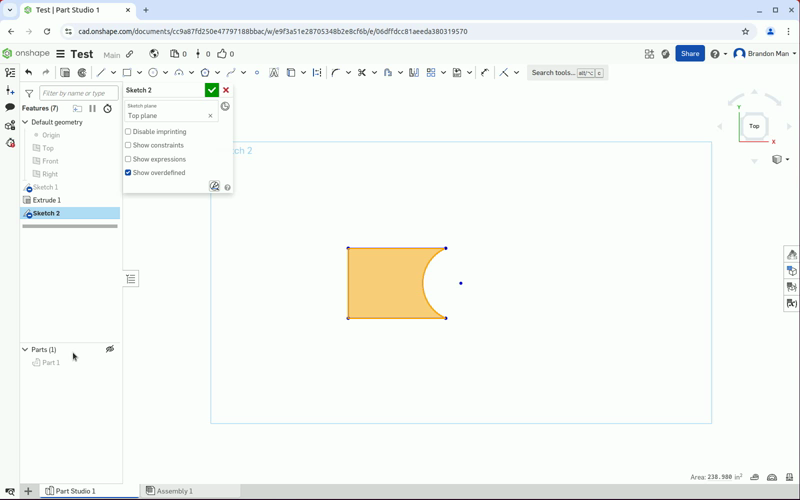
key(shift+e)
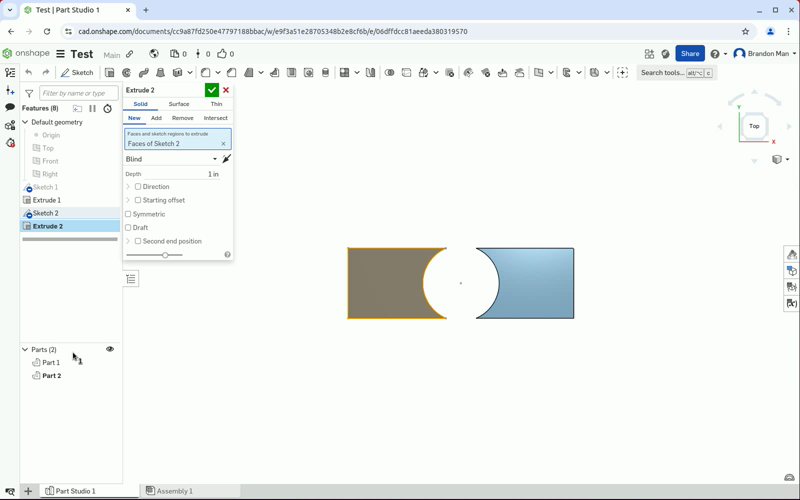
mouse_move(143, 106)
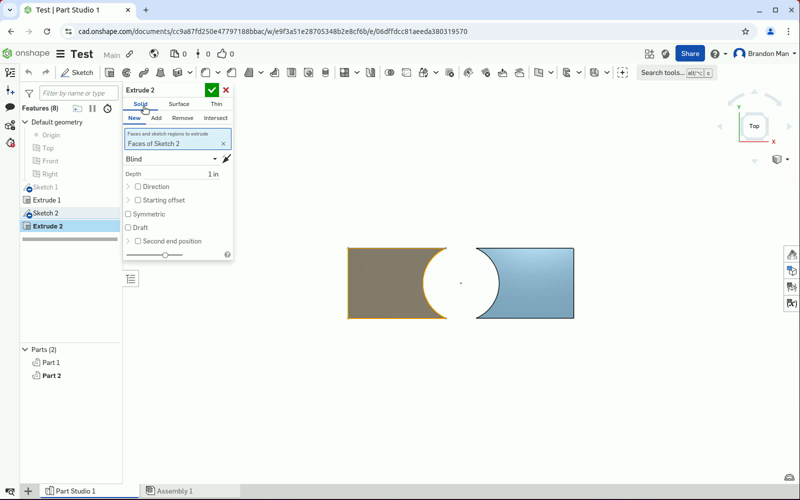
click(143, 106)
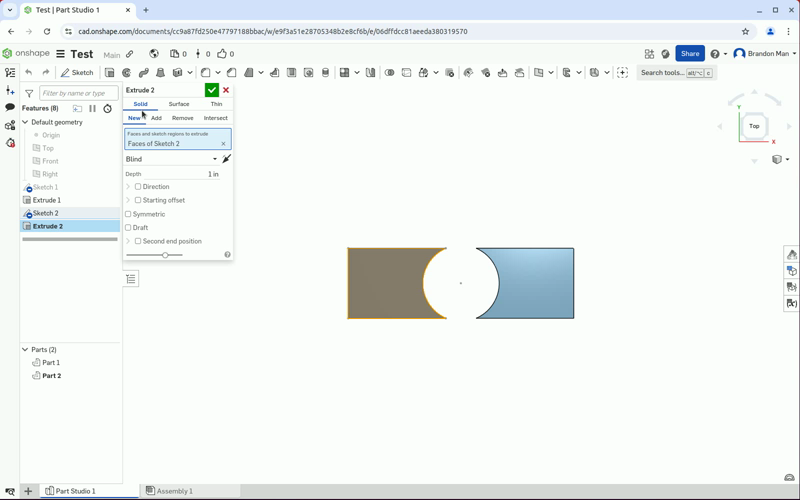
mouse_move(137, 120)
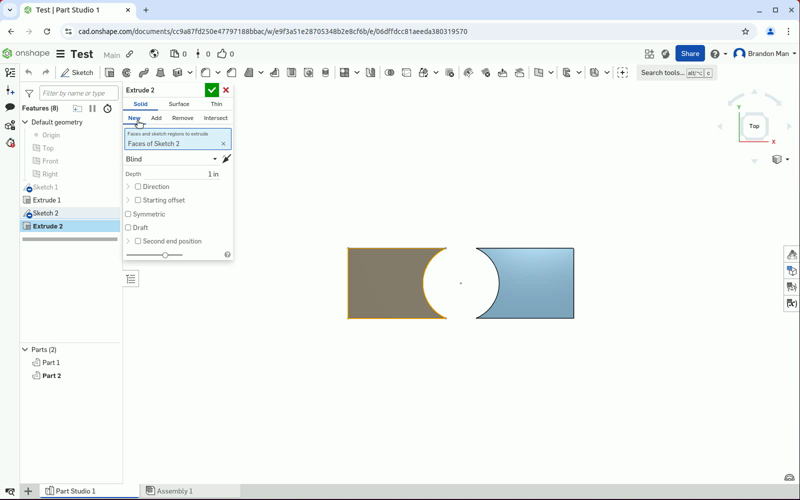
click(137, 120)
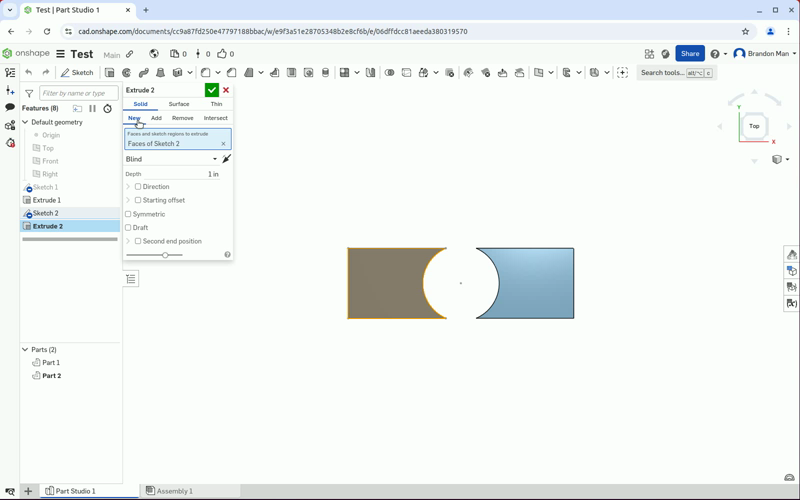
key(tab, 4)
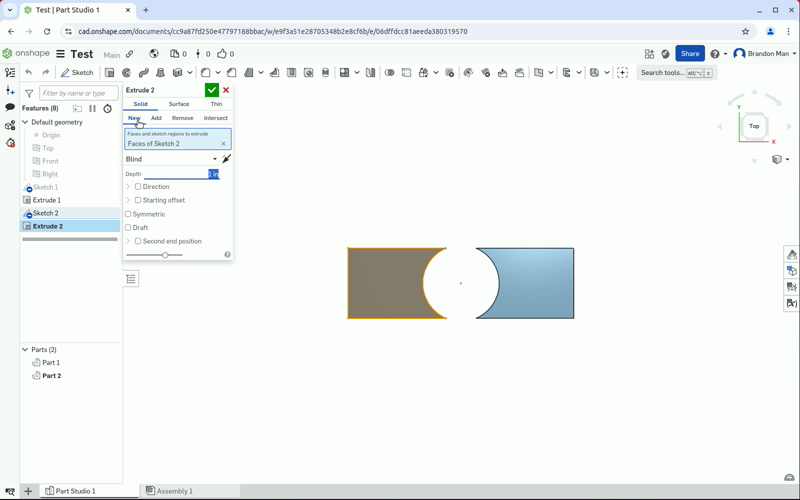
text(2.648)
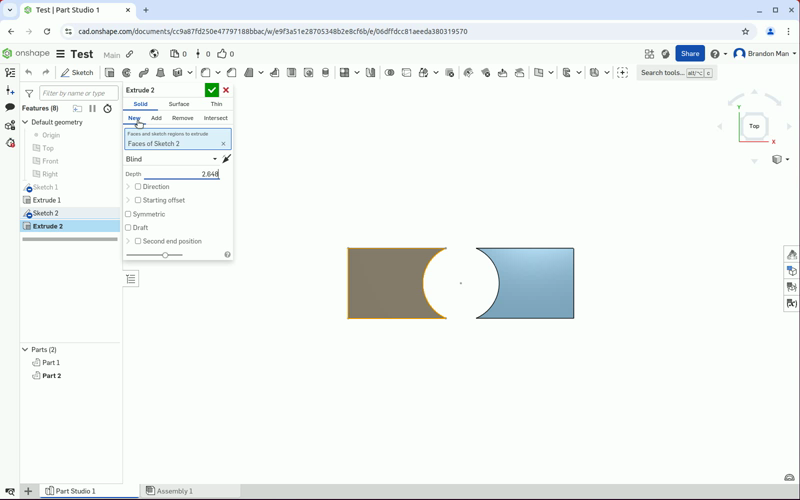
key(enter)
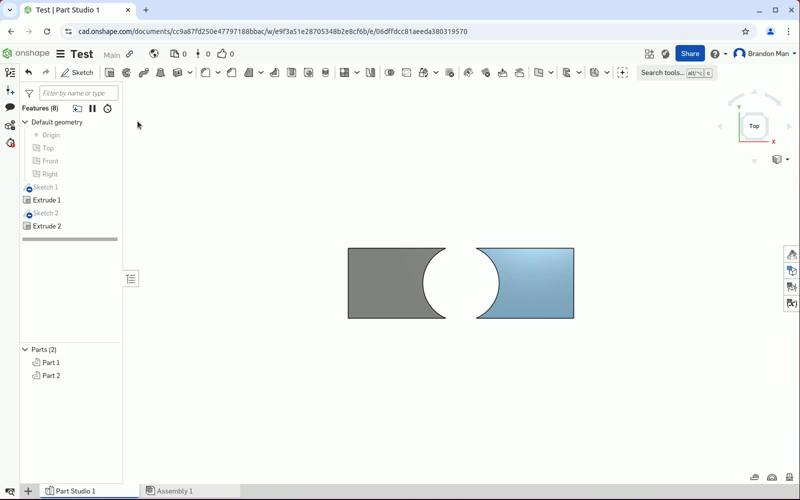
key(shift+h)
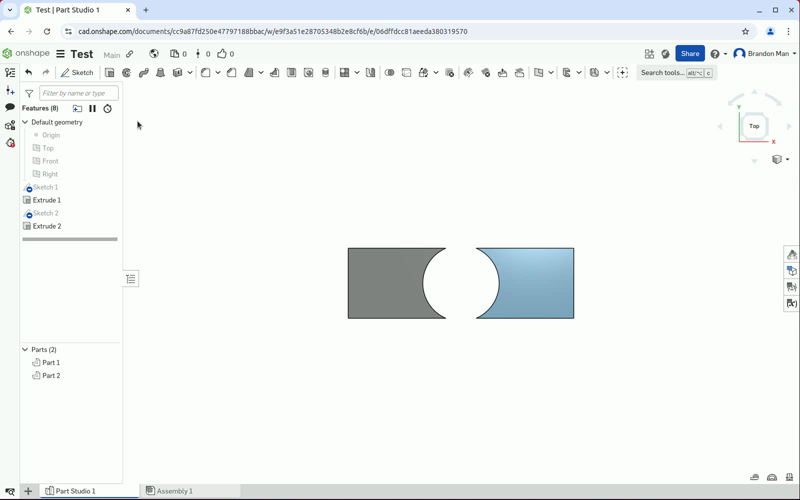
key(shift+h)
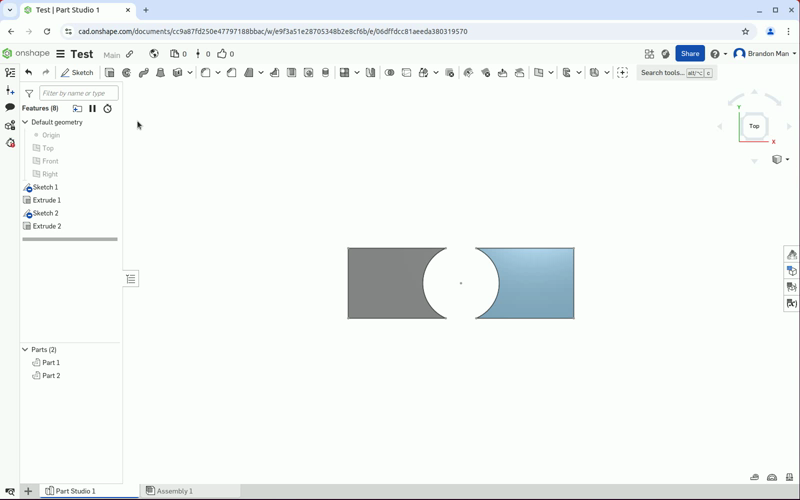
key(shift+7)
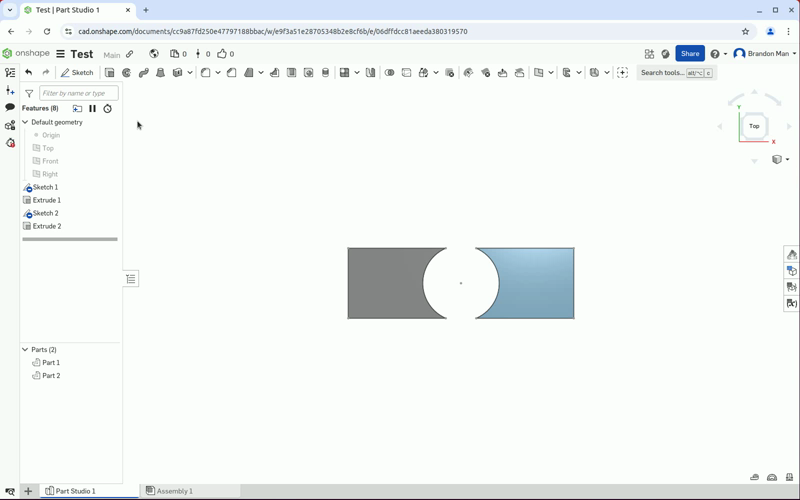
key(up, 3)
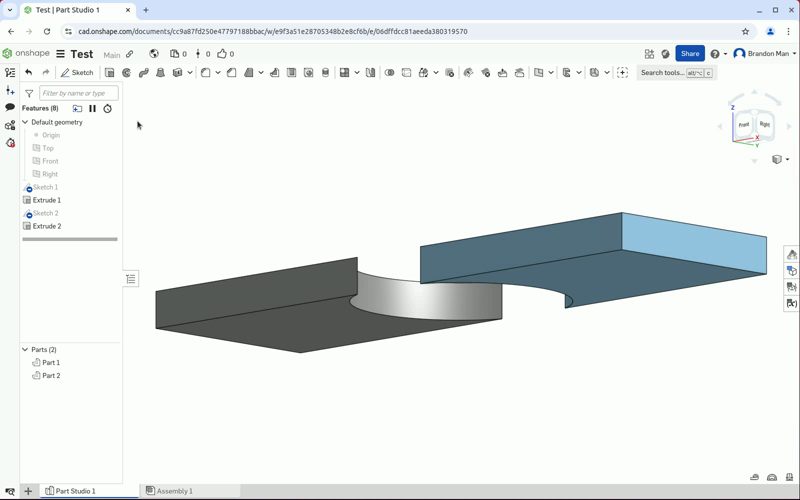
key(left, 3)
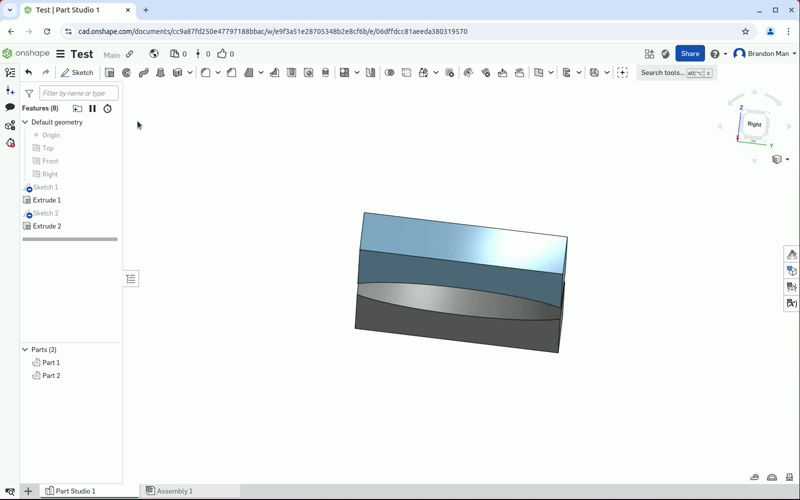
key(right, 3)
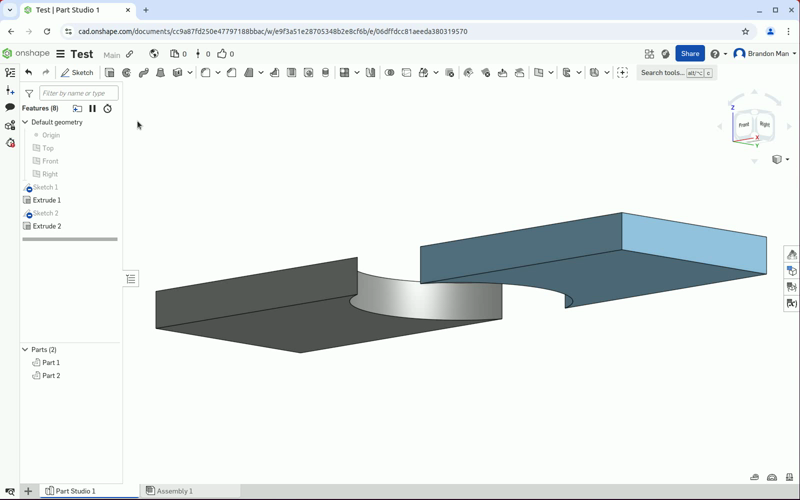
key(down, 3)
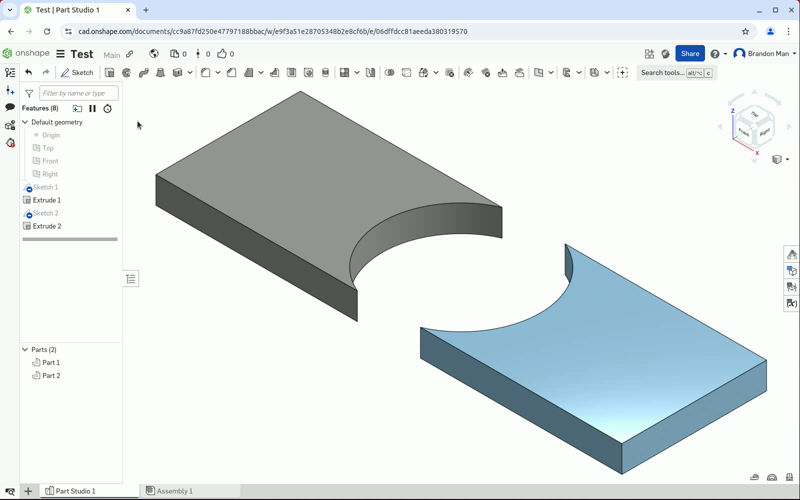
mouse_move(73, 189)
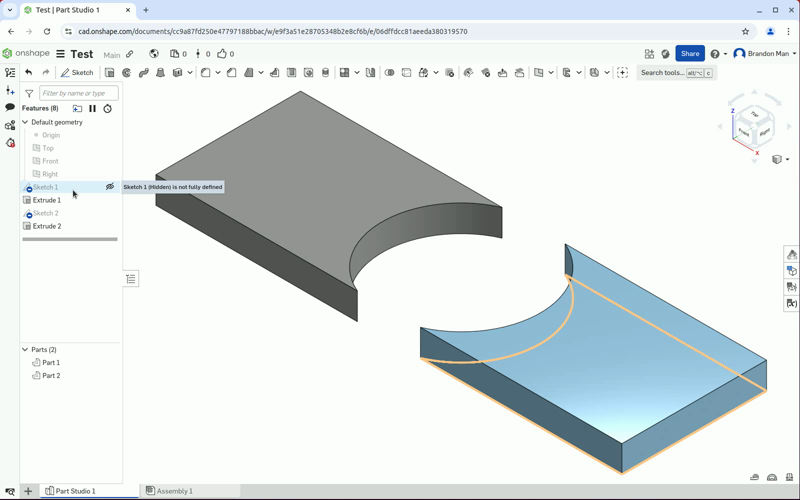
click(73, 189)